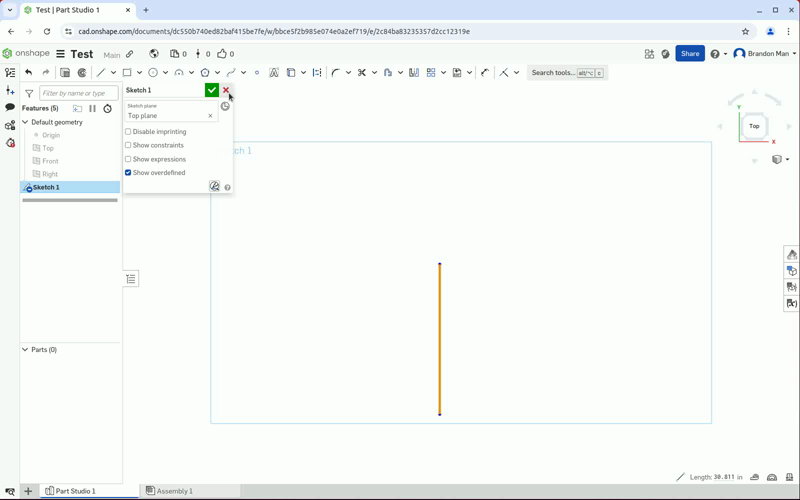
key(shift+h)
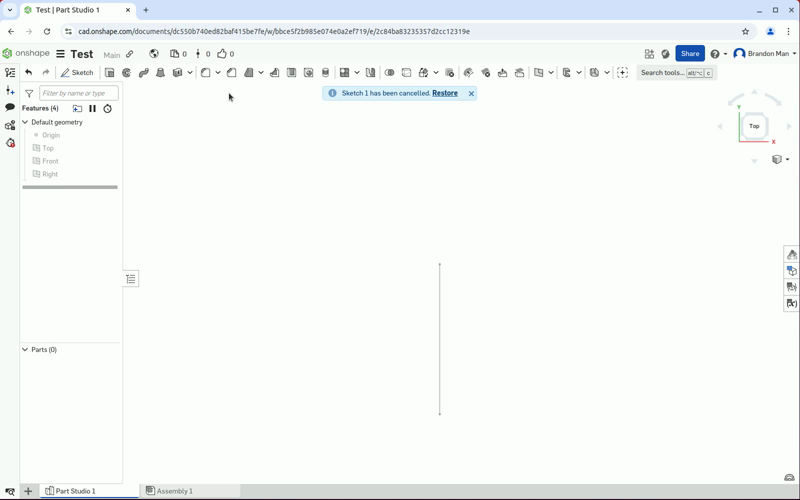
mouse_move(73, 352)
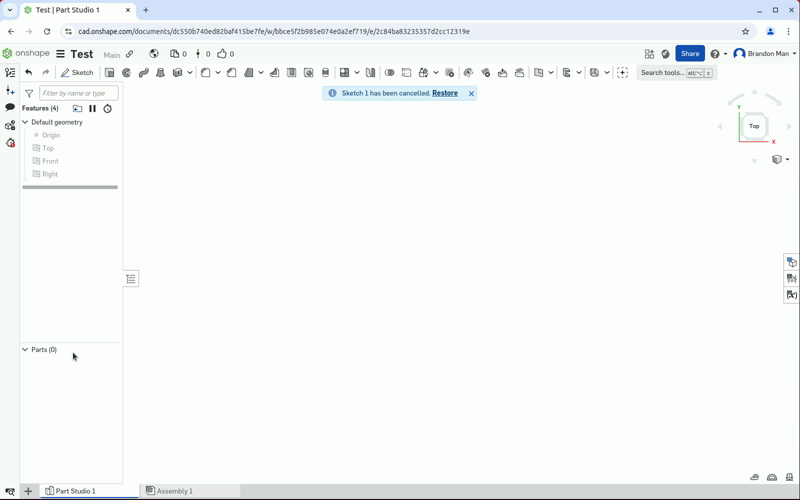
key(y)
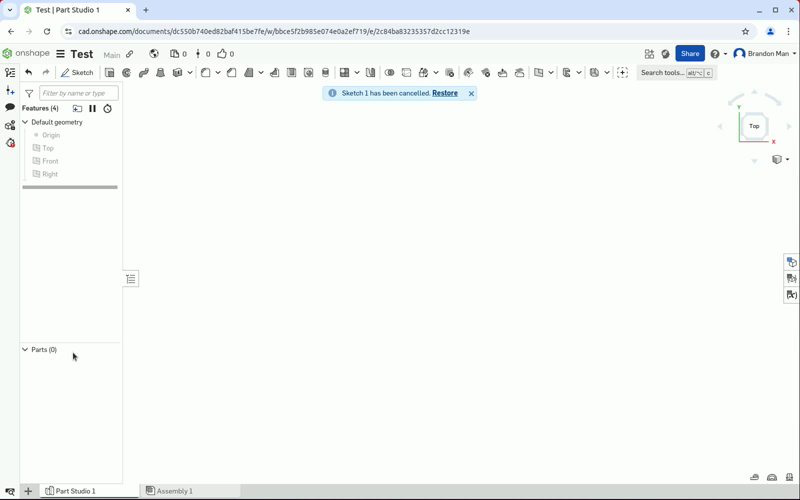
key(shift+p)
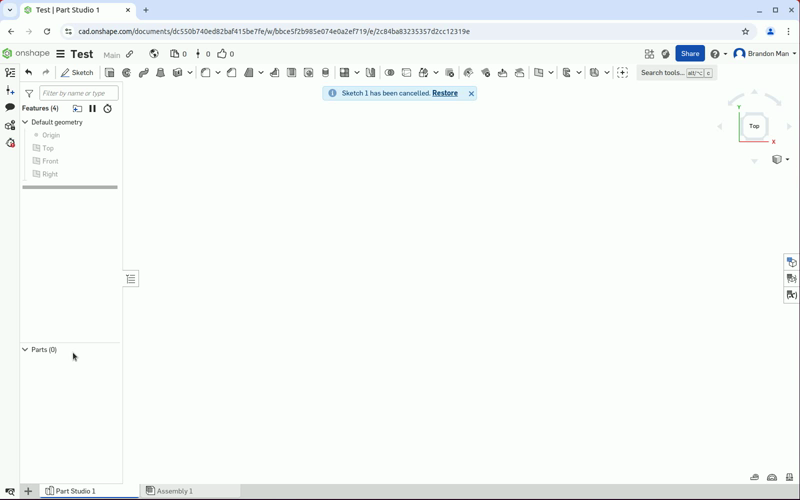
key(space)
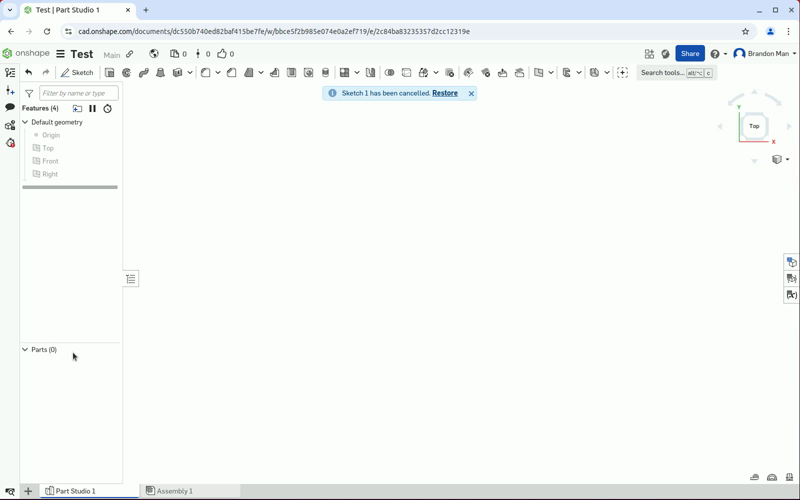
key_down(shift)
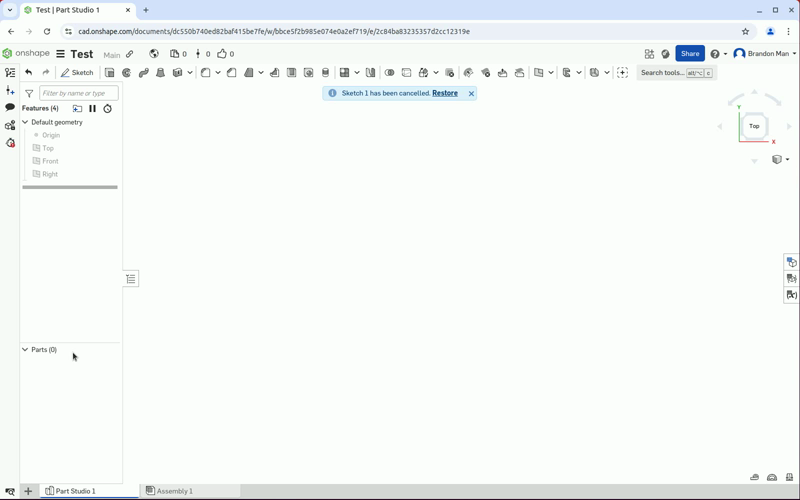
key(up)
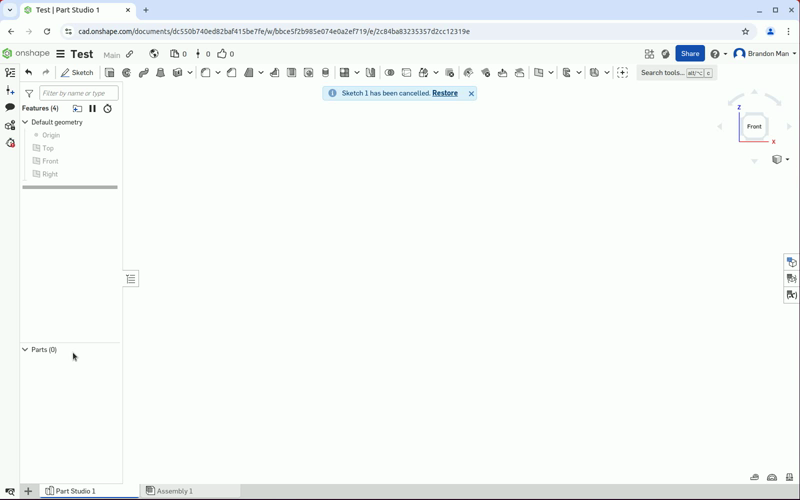
key_up(shift)
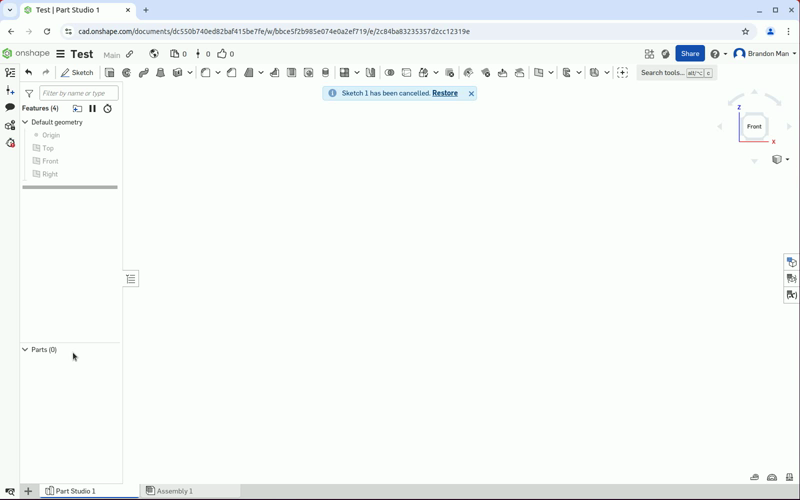
key(space)
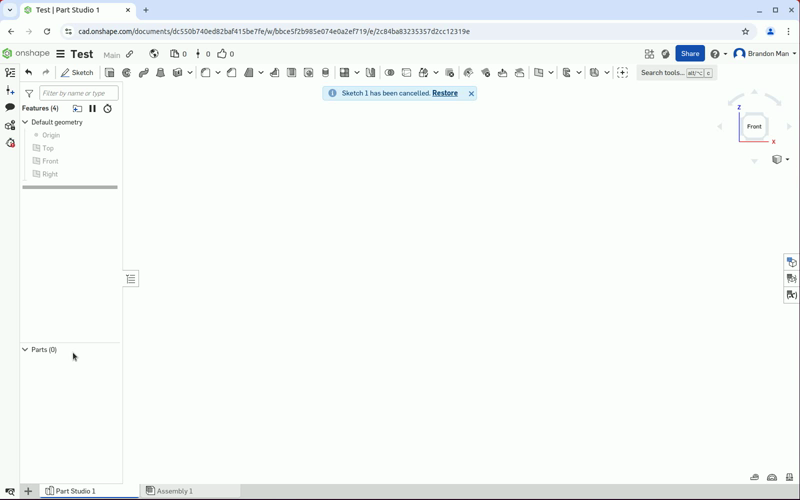
key_down(shift)
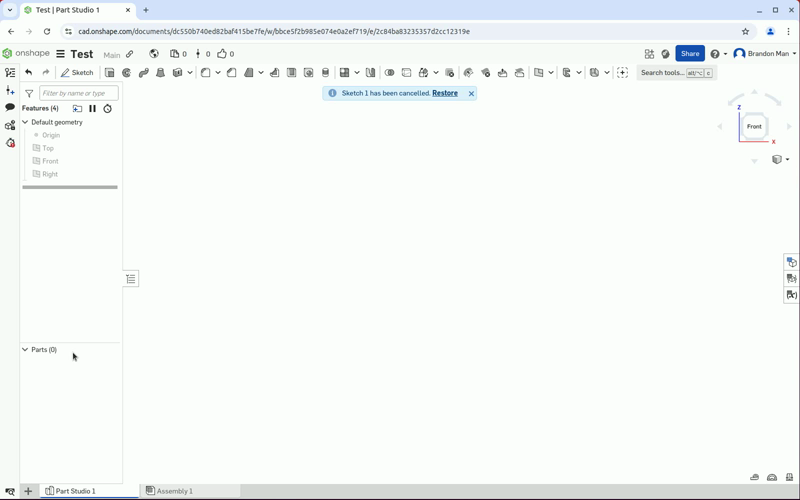
key(left)
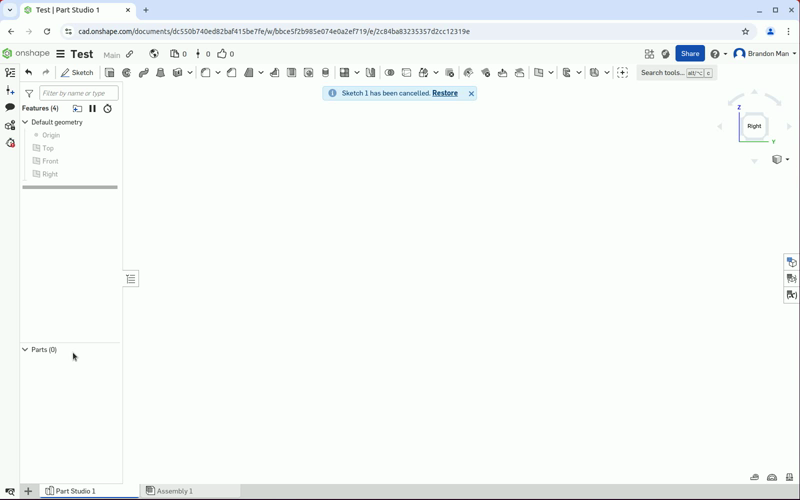
key_up(shift)
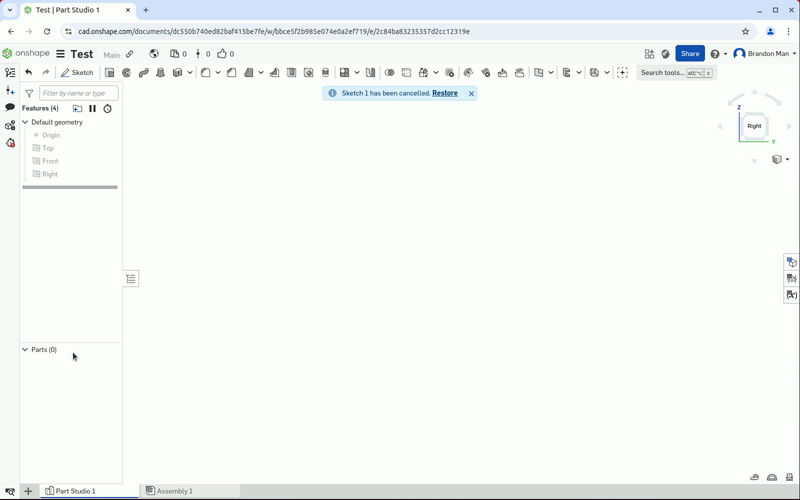
mouse_move(73, 352)
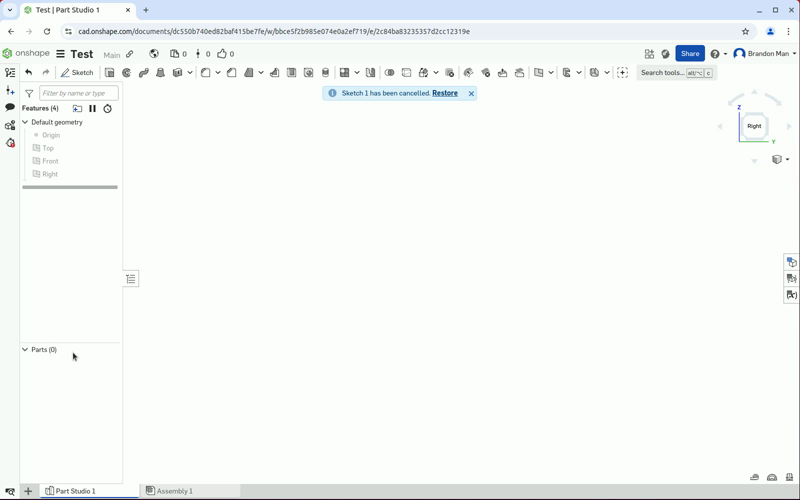
key(shift+y)
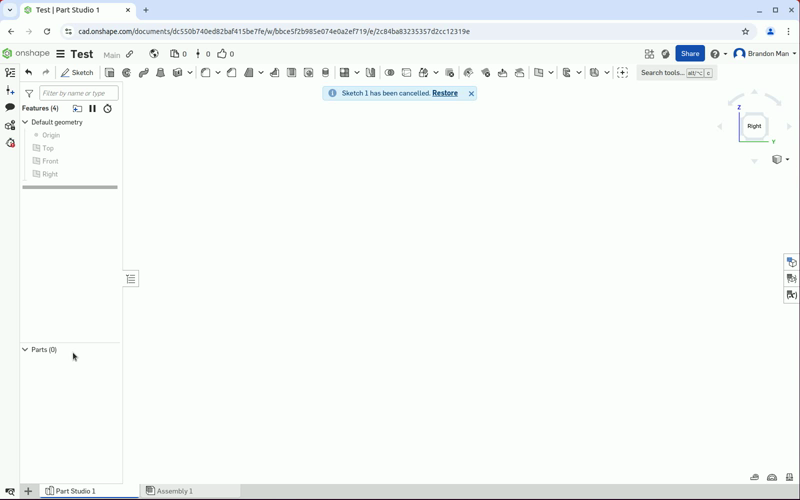
key(shift+s)
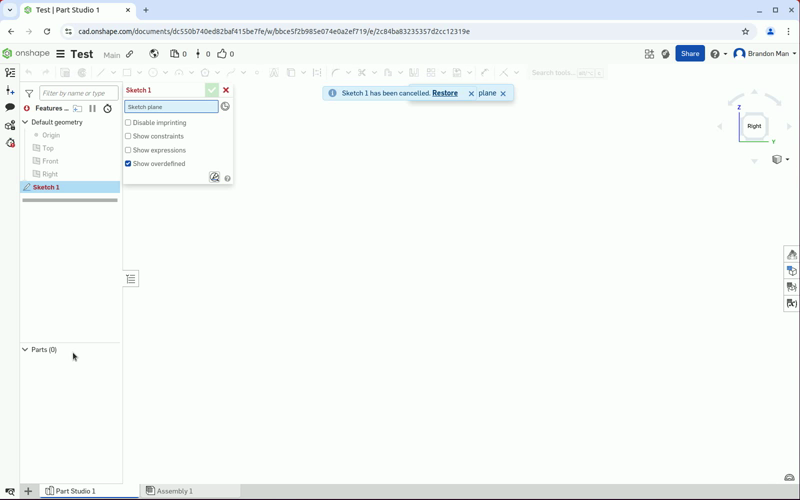
mouse_move(73, 176)
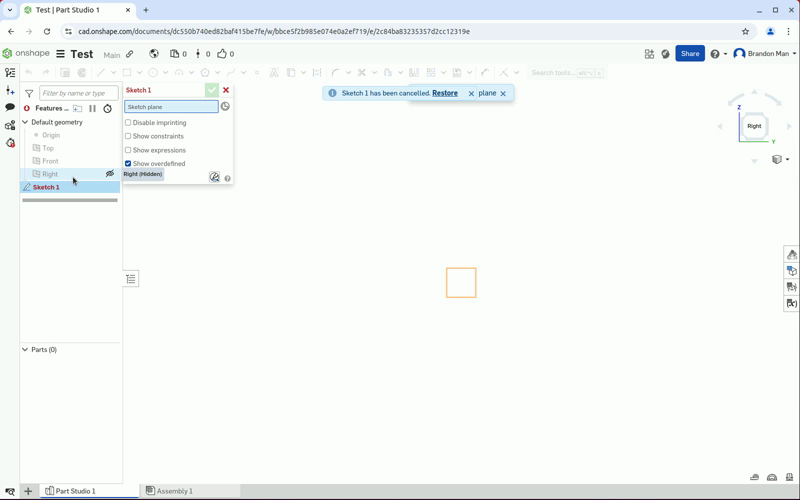
click(73, 176)
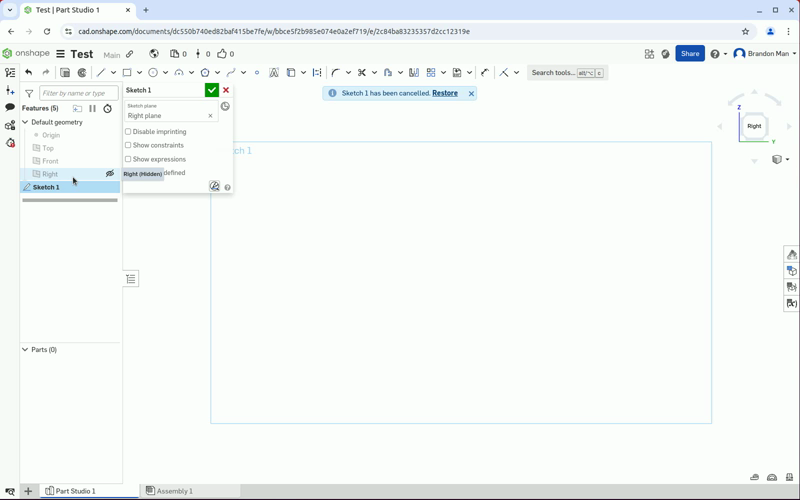
mouse_move(73, 352)
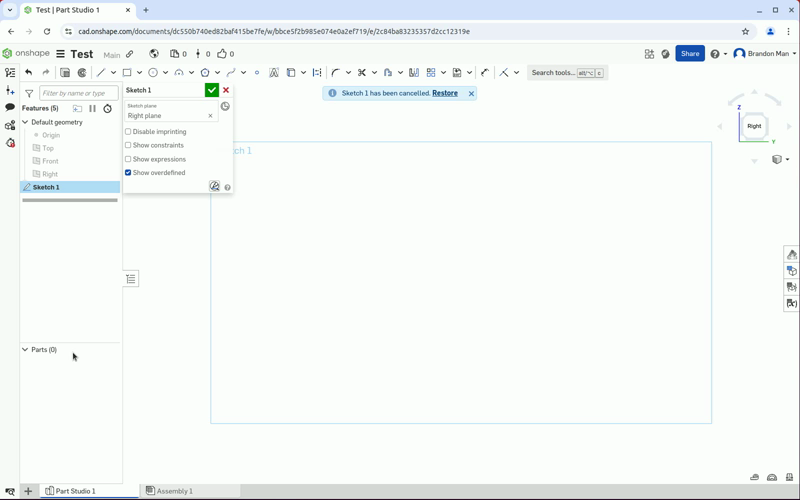
key(y)
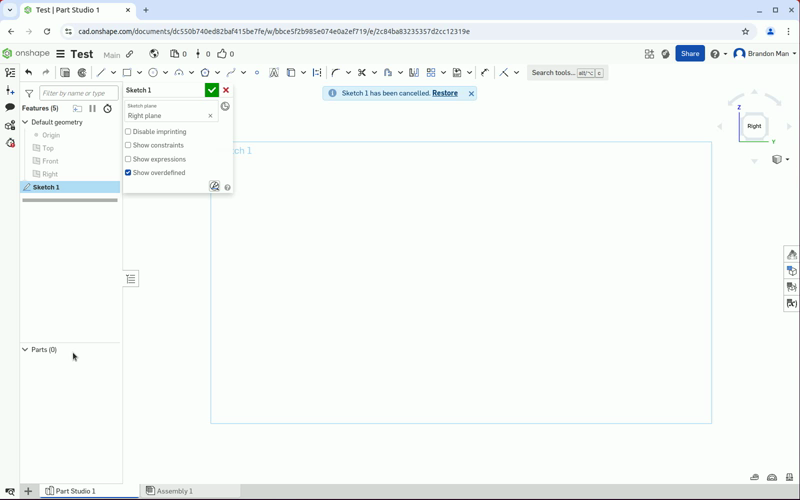
key(l)
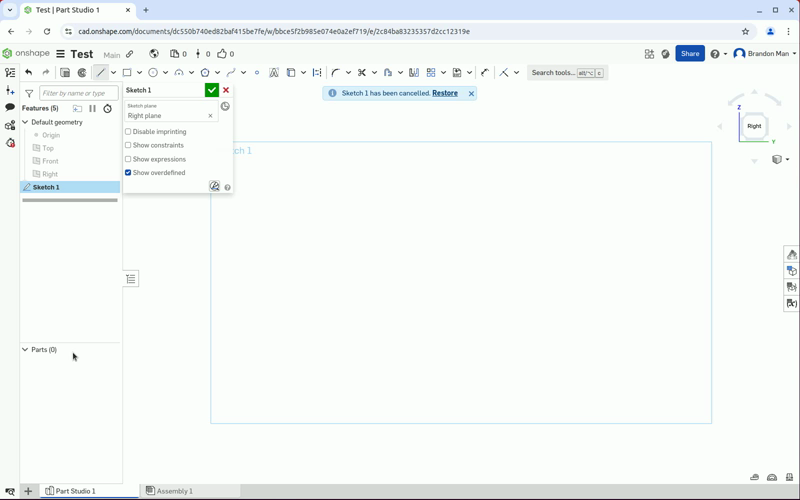
key_down(shift)
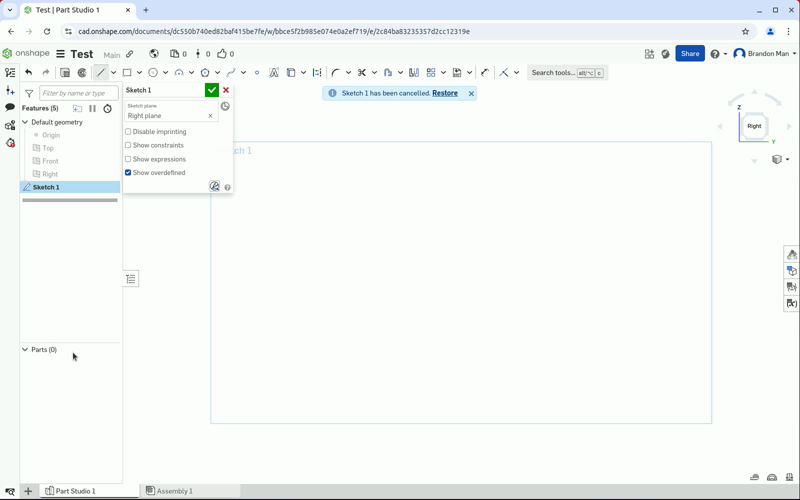
mouse_move(460, 282)
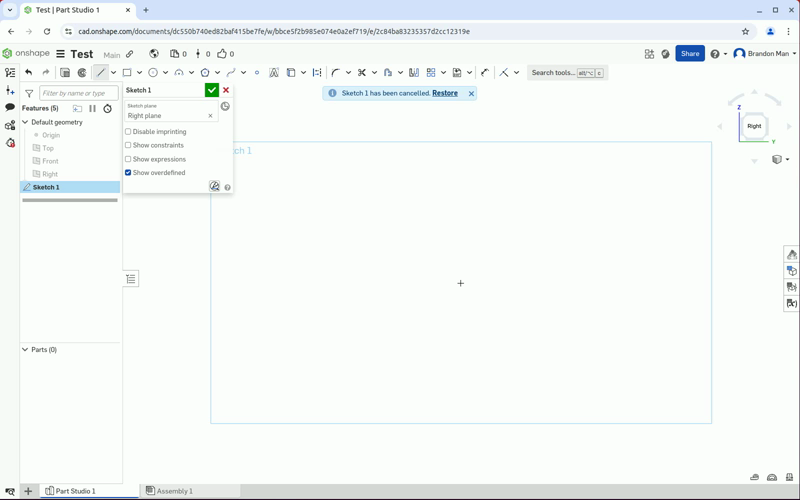
click(460, 282)
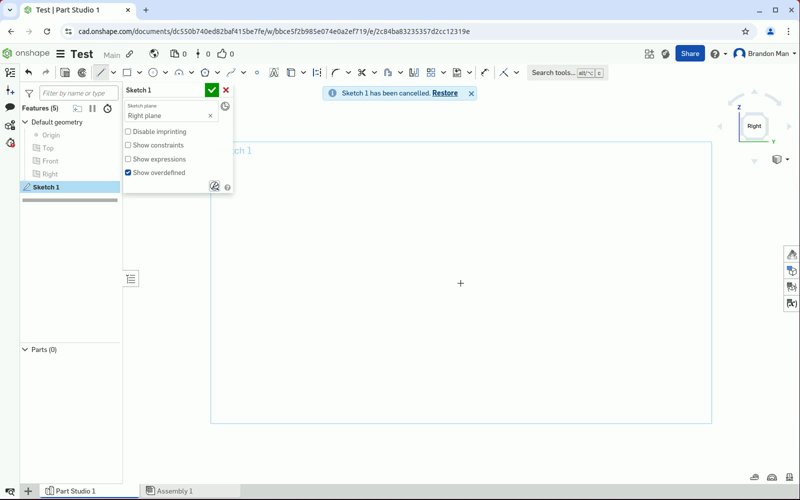
key_up(shift)
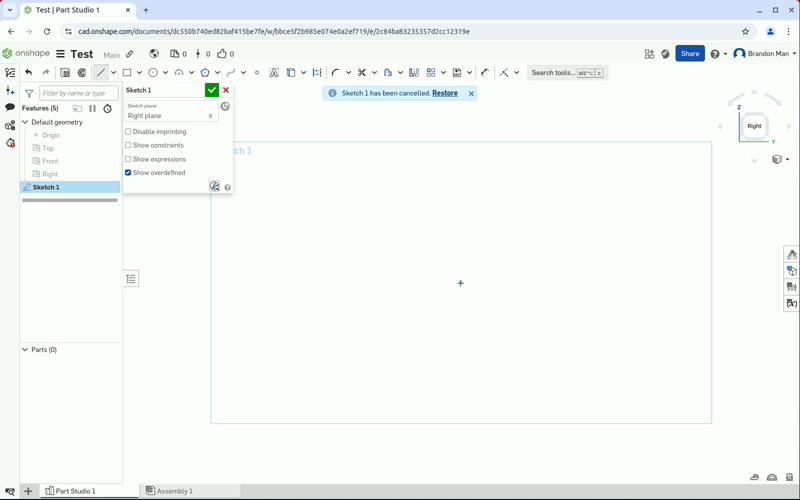
key_down(shift)
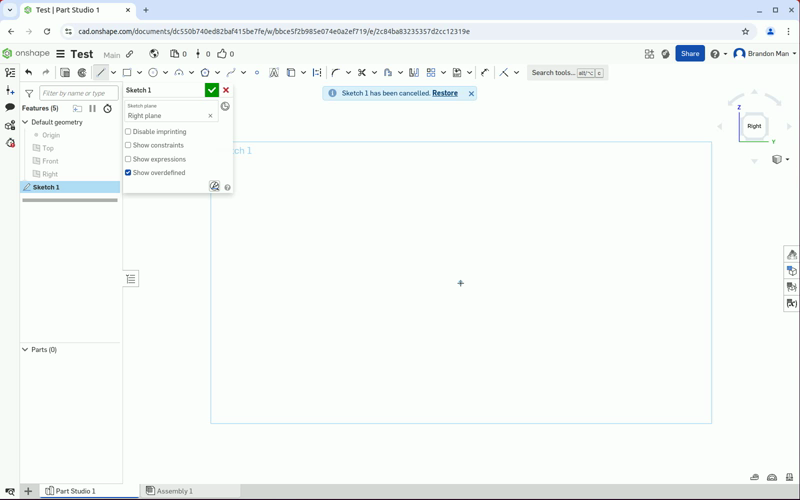
mouse_move(536, 282)
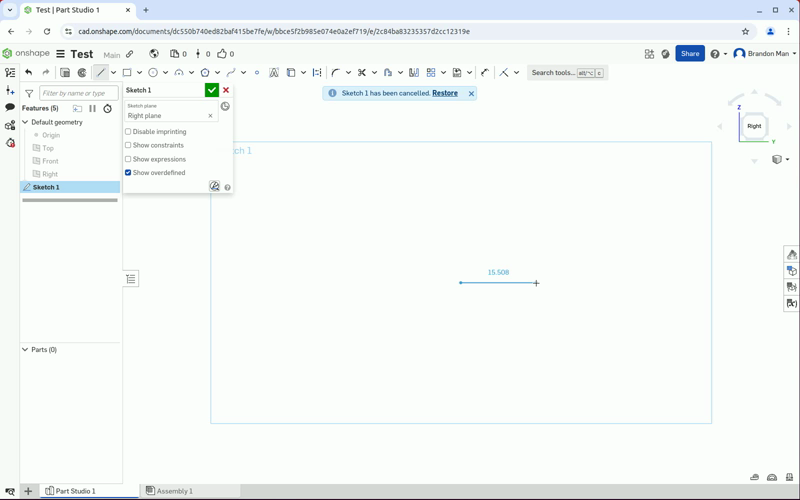
click(536, 282)
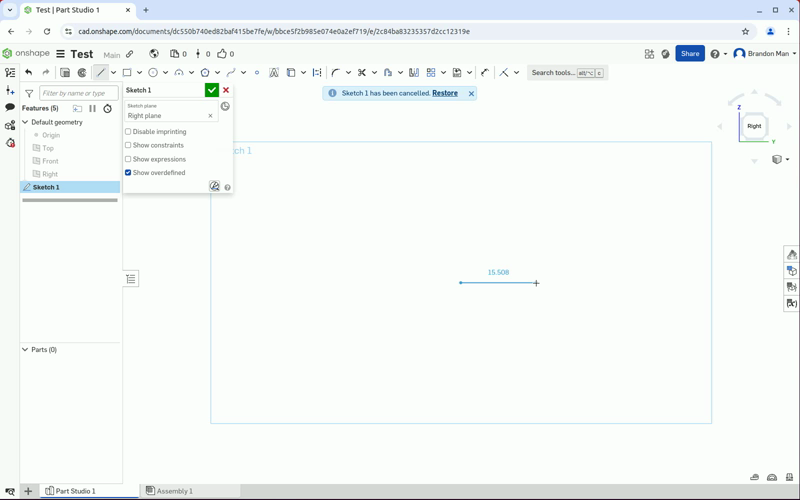
key_up(shift)
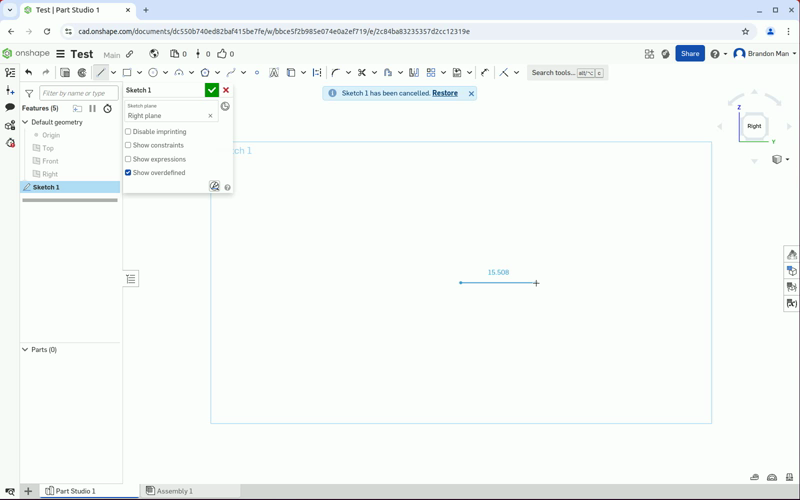
key_down(shift)
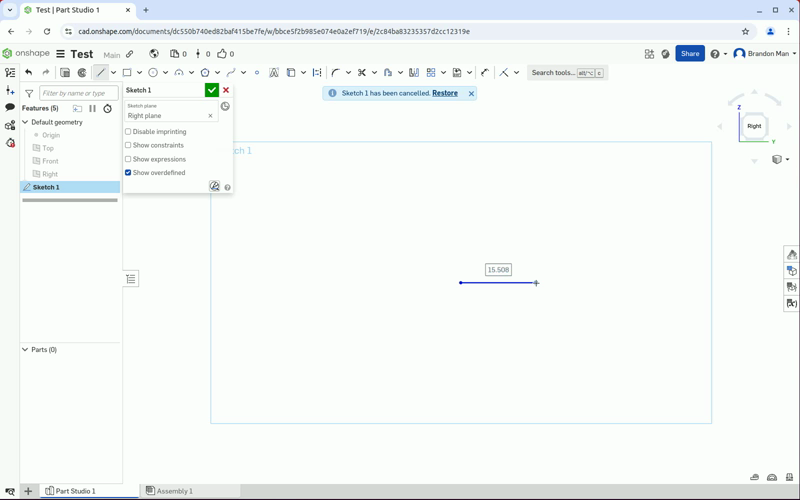
mouse_move(536, 207)
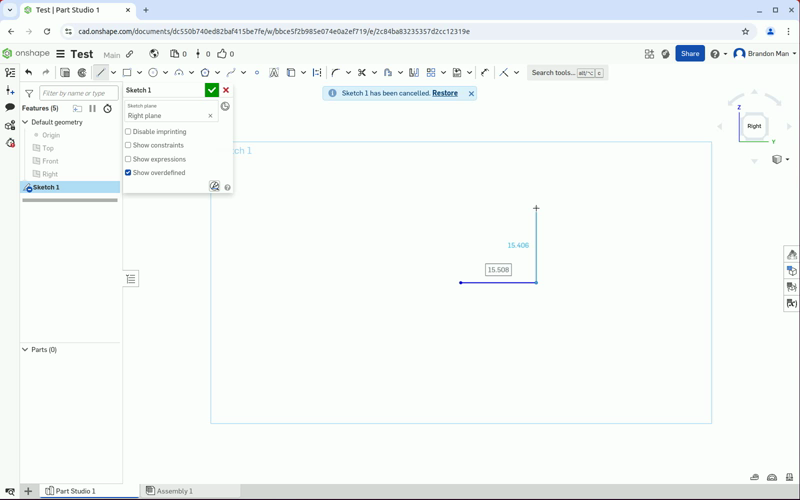
click(536, 207)
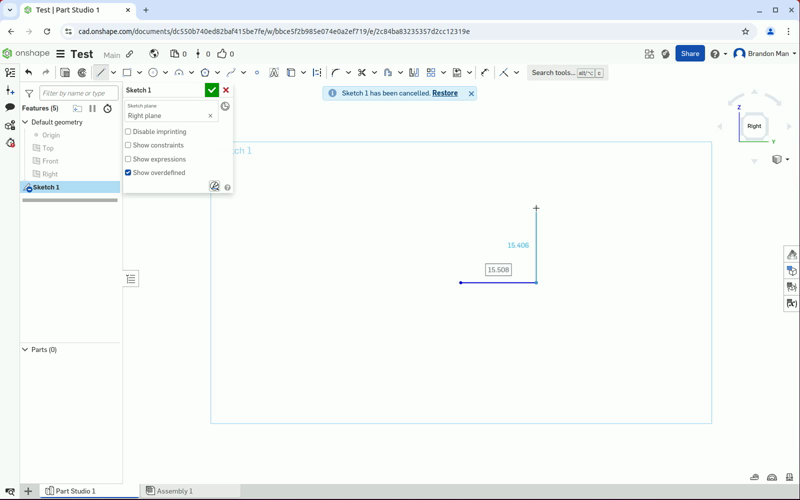
key_up(shift)
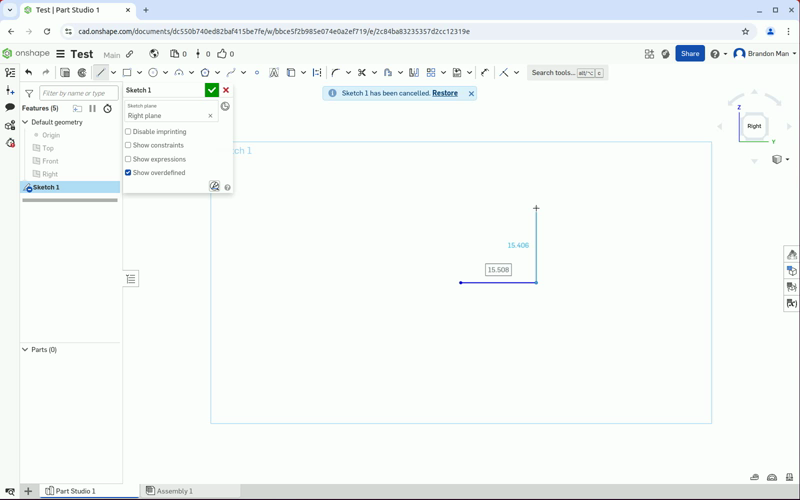
key_down(shift)
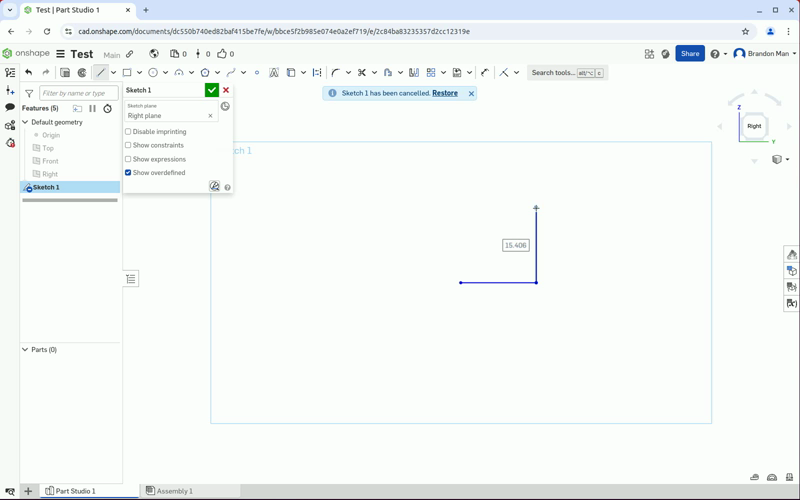
mouse_move(460, 282)
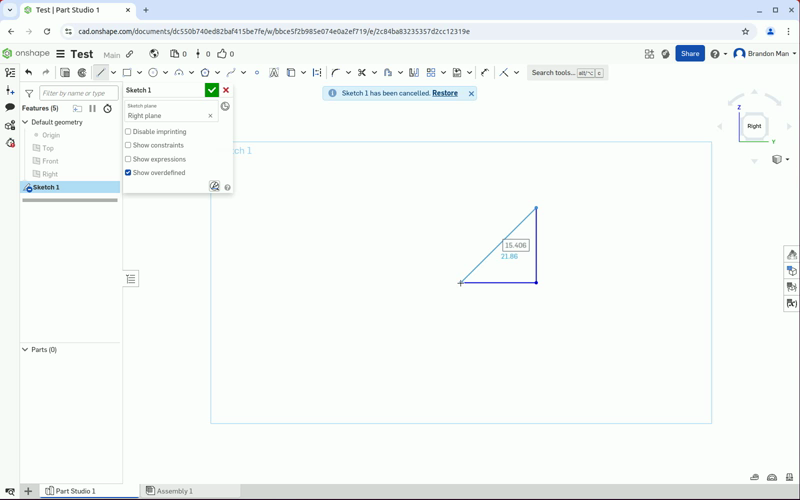
key_up(shift)
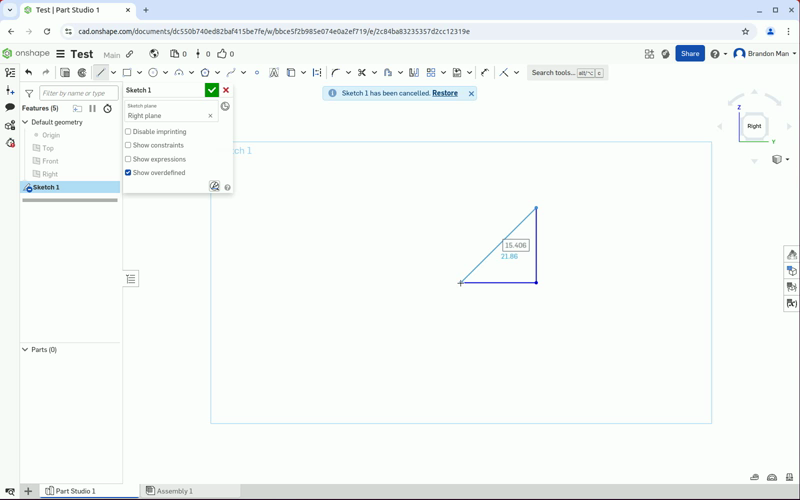
click(460, 282)
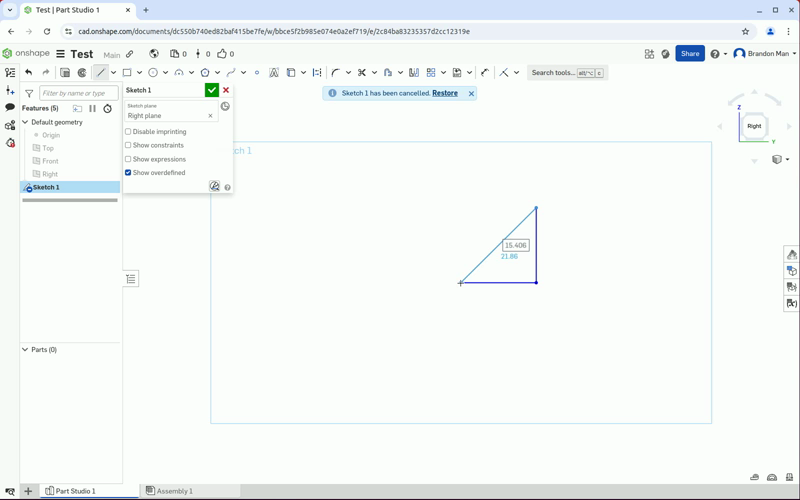
key(esc)
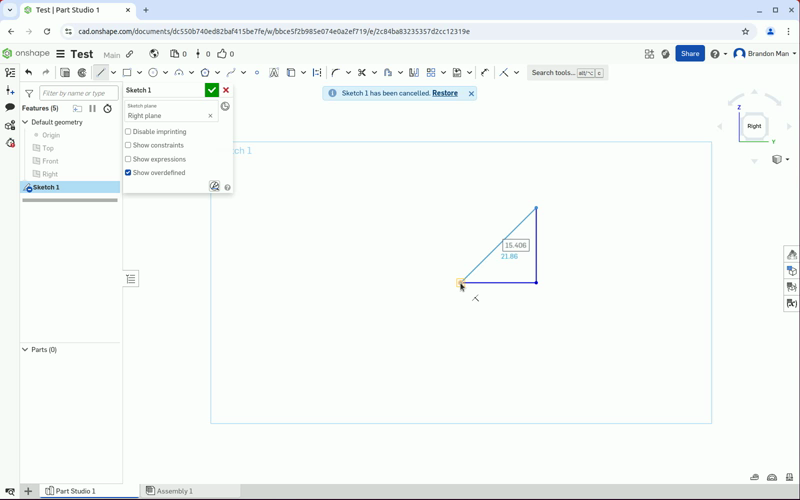
mouse_move(474, 277)
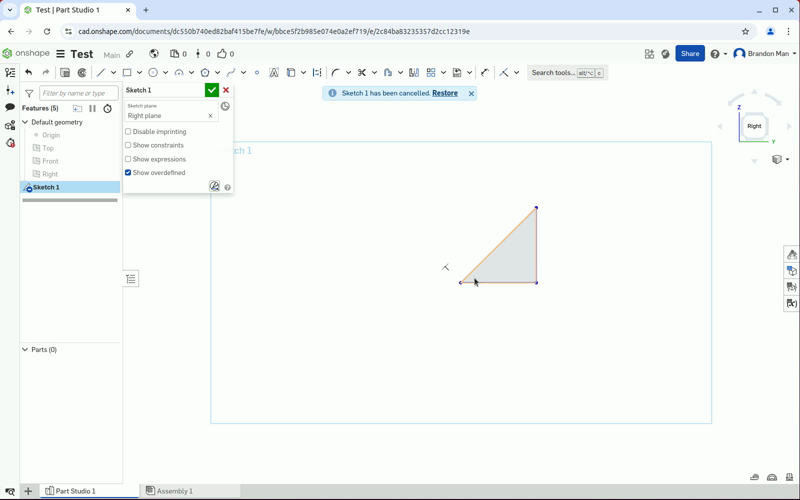
click(474, 277)
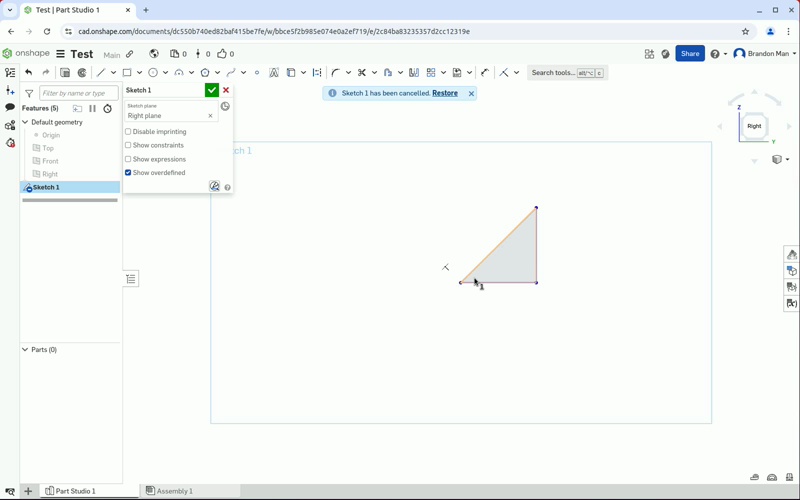
mouse_move(73, 352)
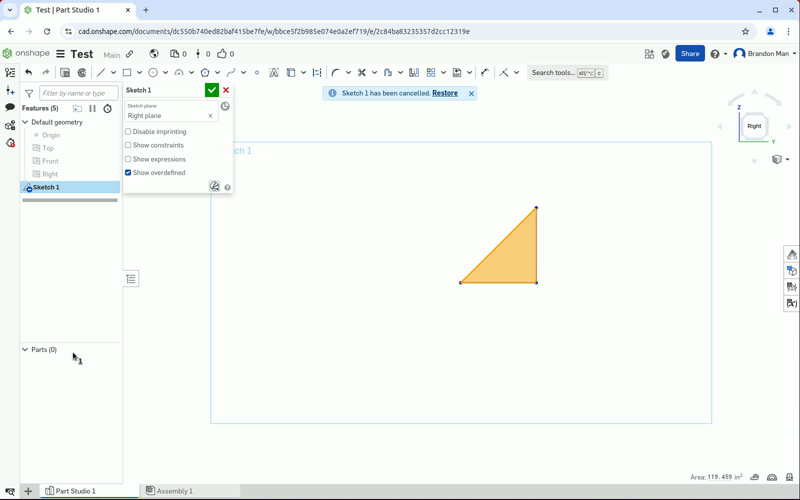
key(shift+y)
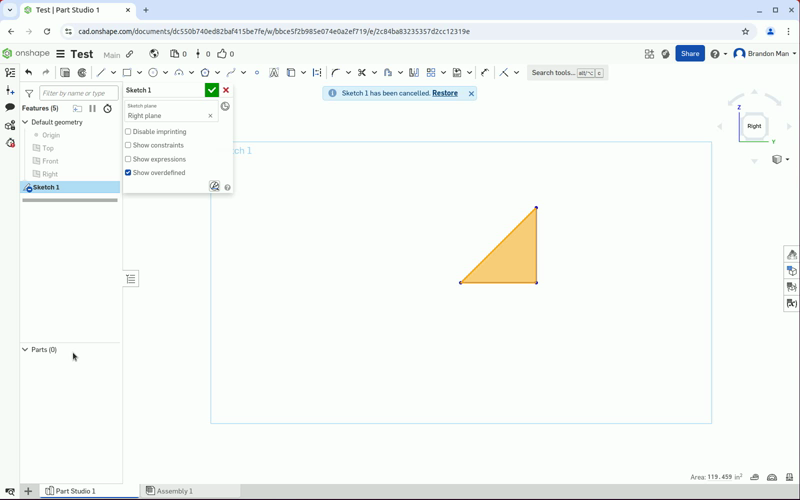
key(shift+e)
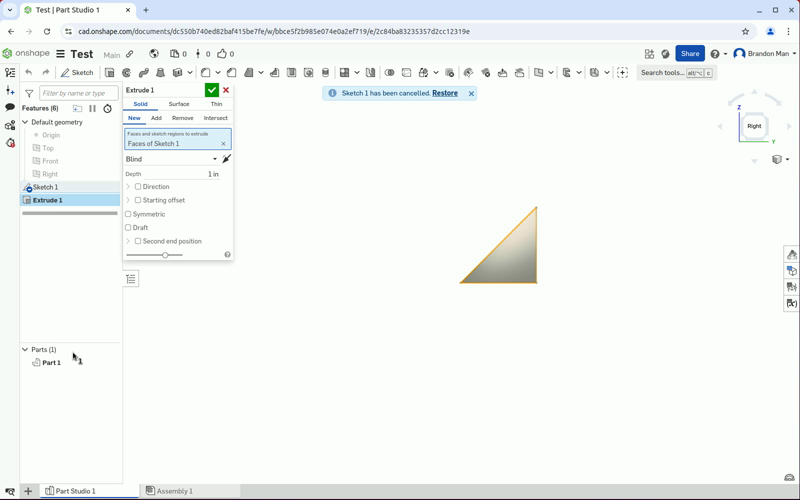
mouse_move(143, 106)
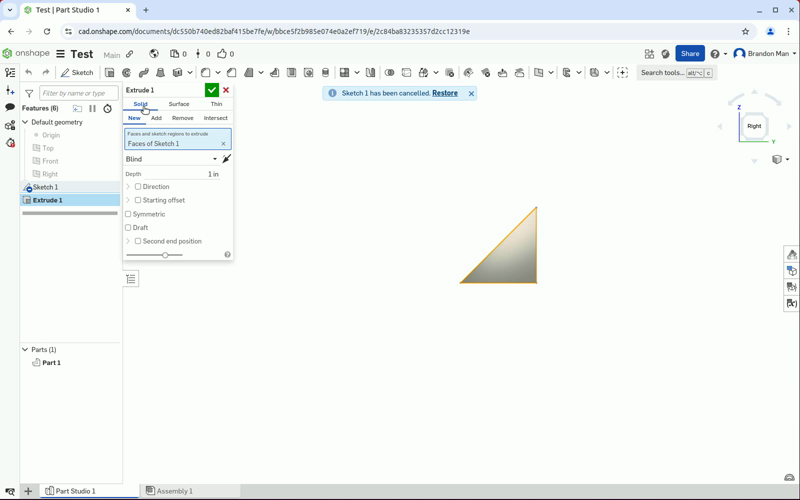
click(143, 106)
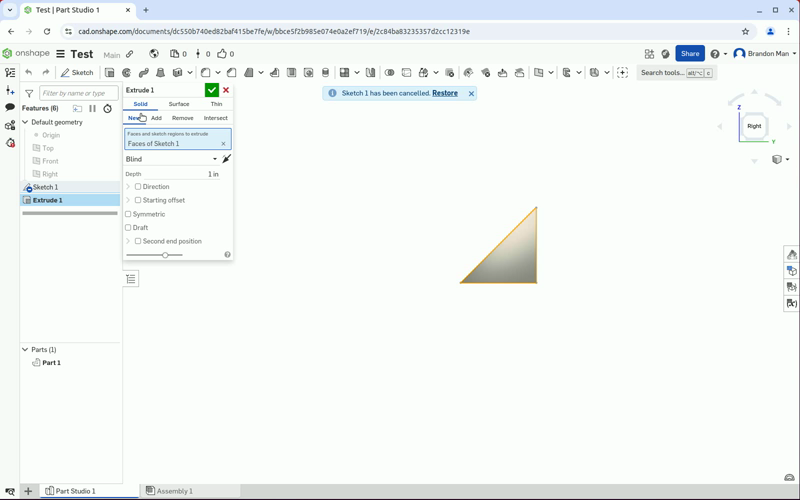
mouse_move(137, 120)
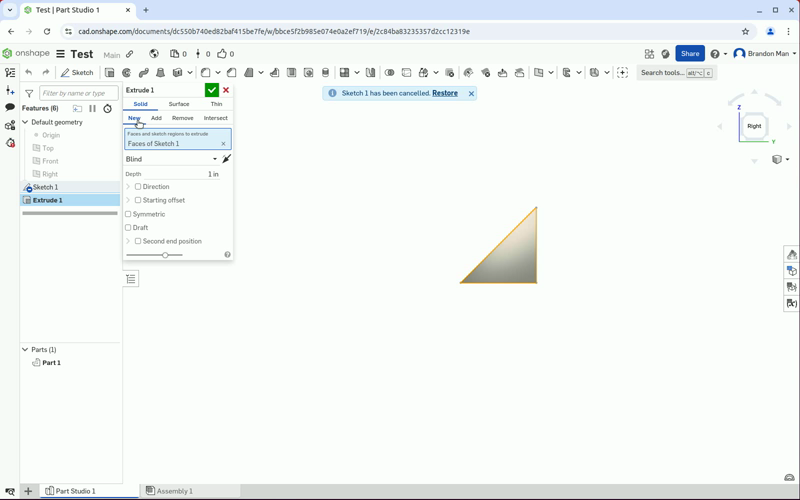
click(137, 120)
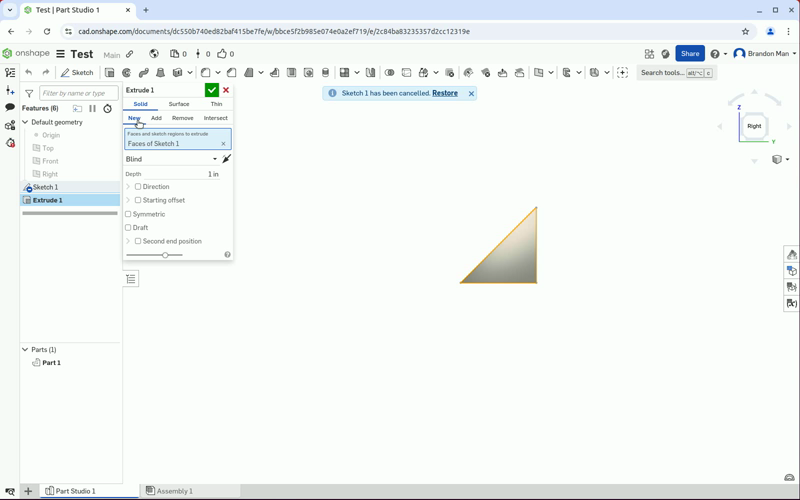
key(tab, 4)
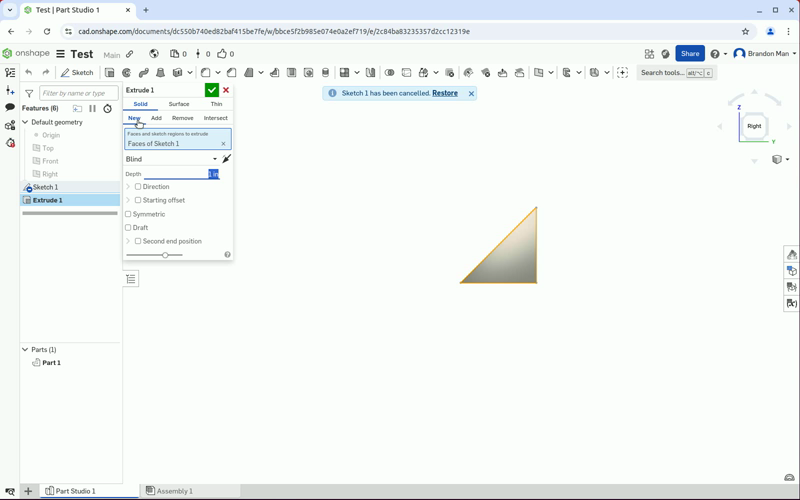
text(23.108)
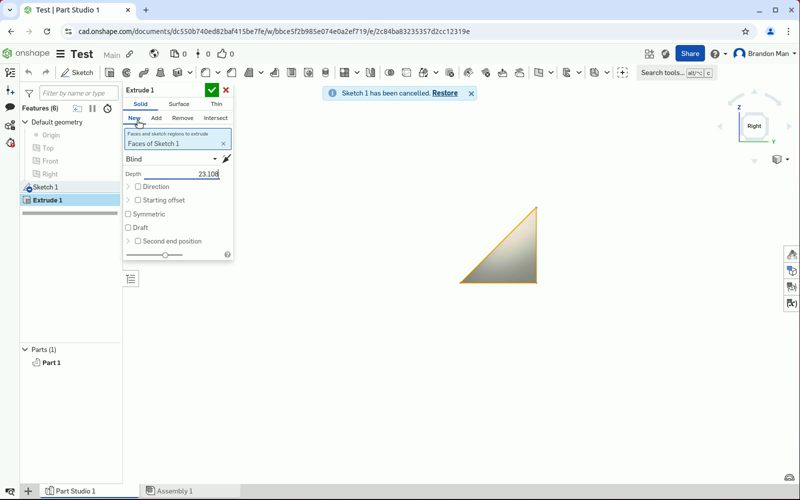
key(enter)
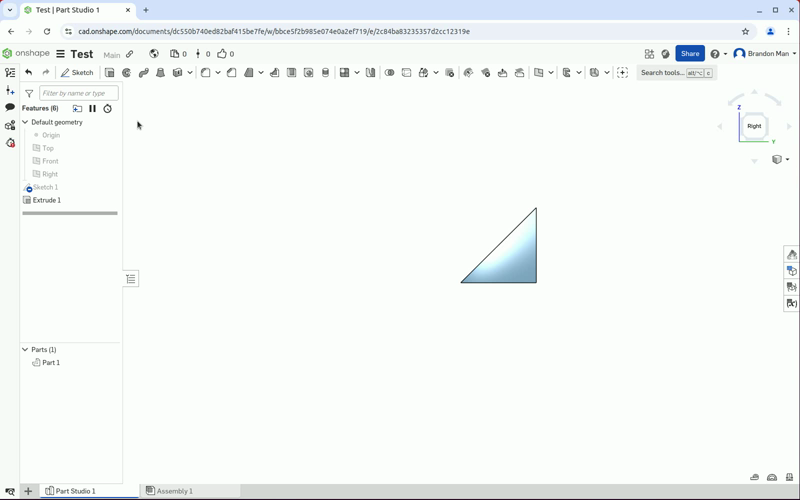
key(shift+h)
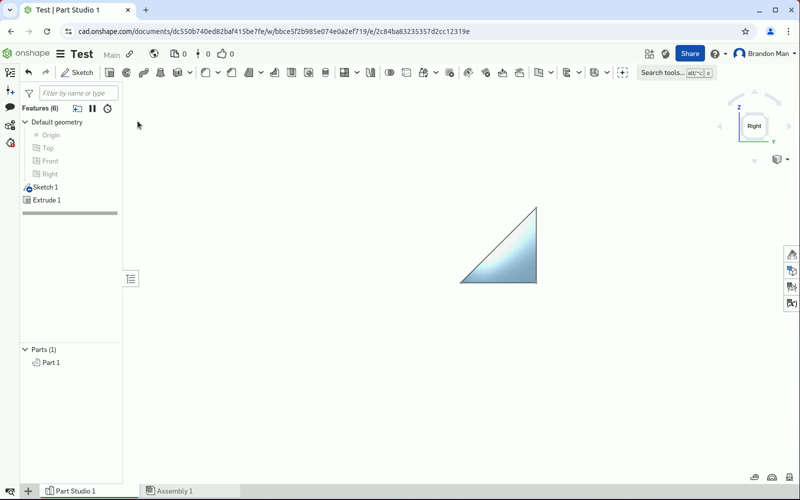
key(shift+h)
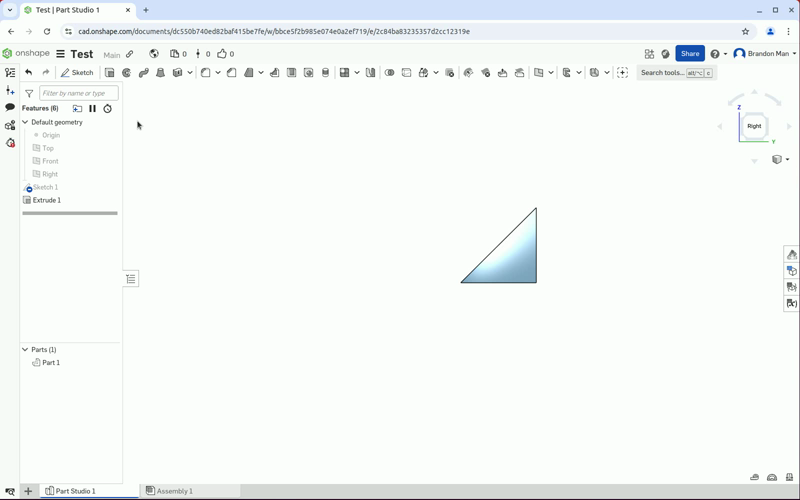
mouse_move(73, 189)
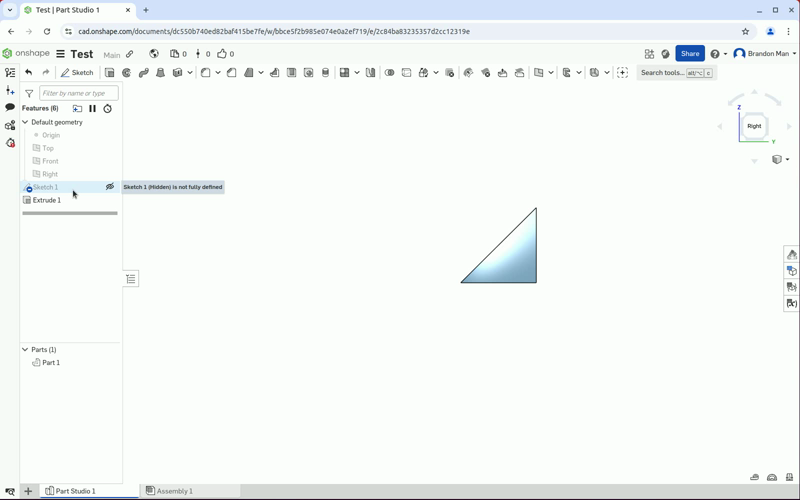
click(73, 189)
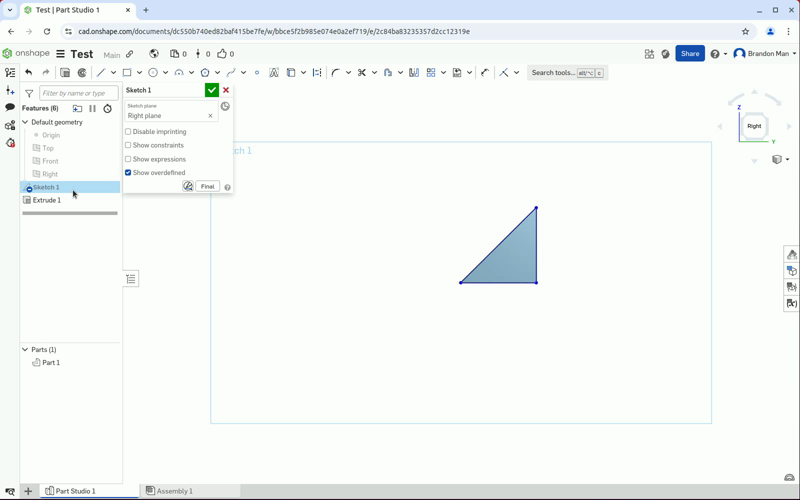
mouse_move(229, 92)
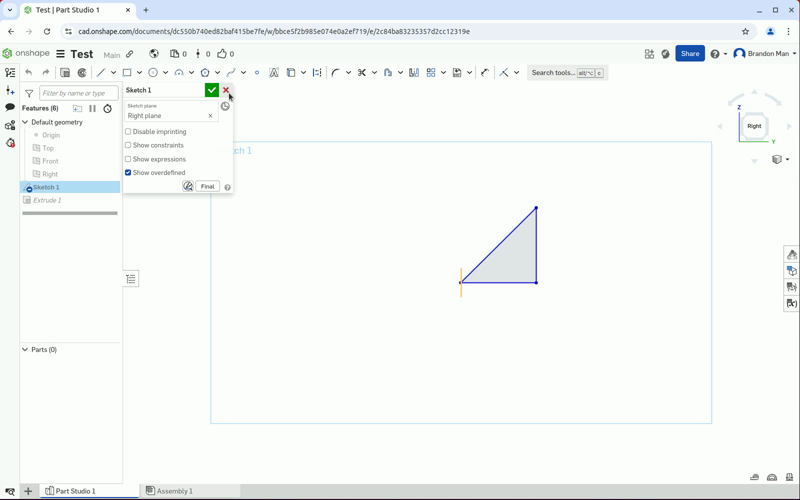
click(229, 92)
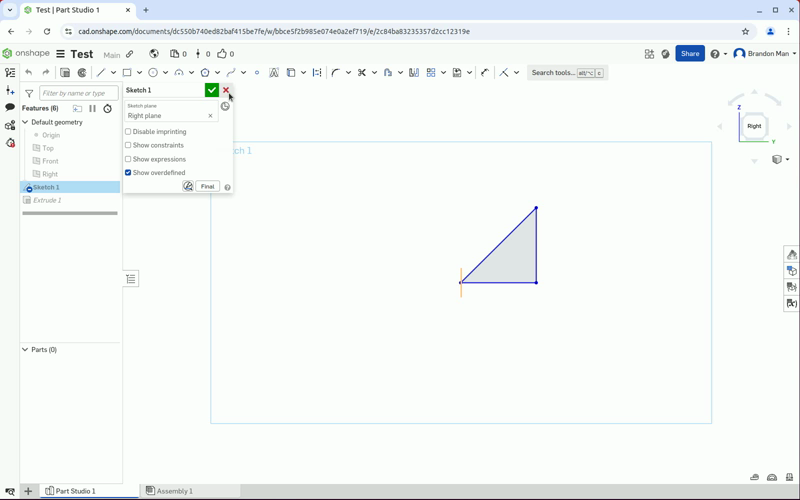
key(shift+s)
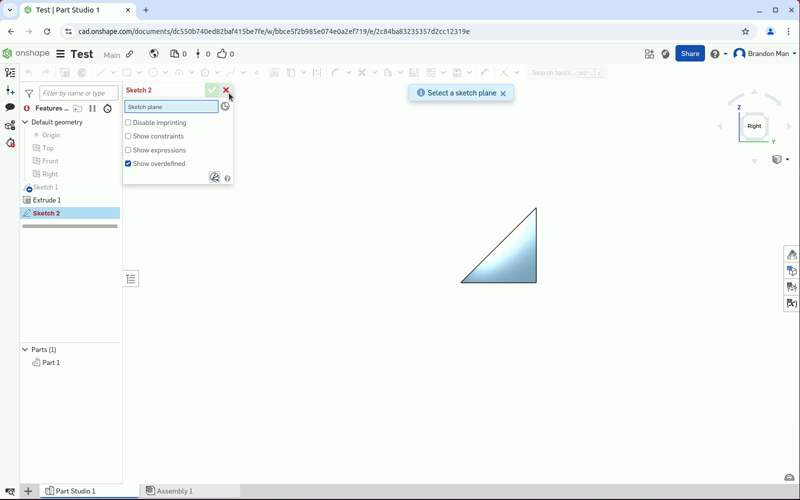
mouse_move(73, 176)
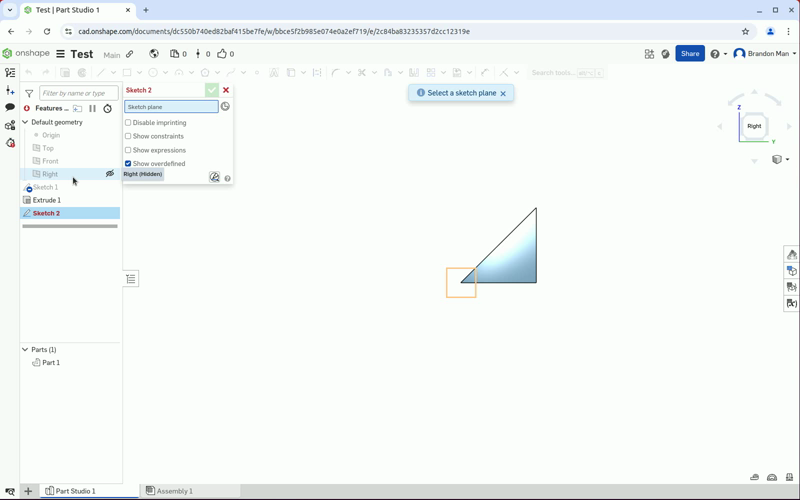
click(73, 176)
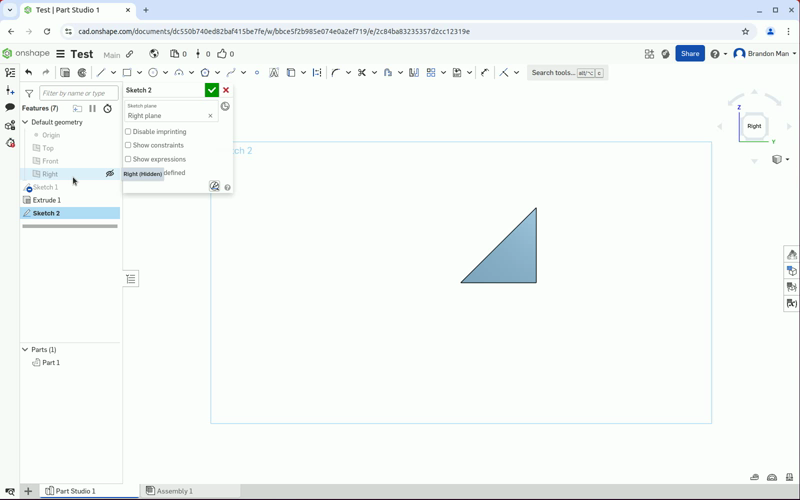
mouse_move(73, 352)
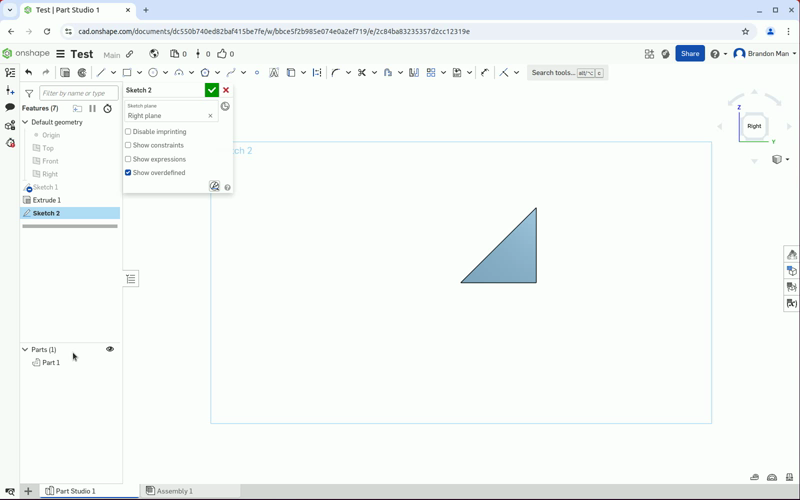
key(y)
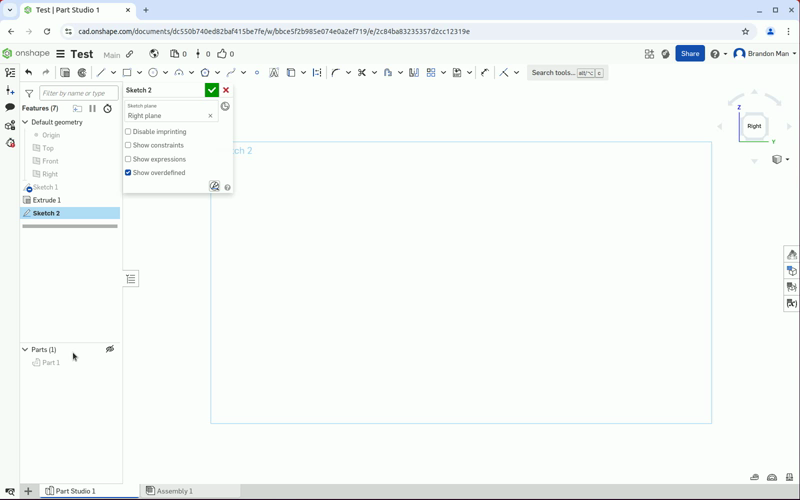
key(l)
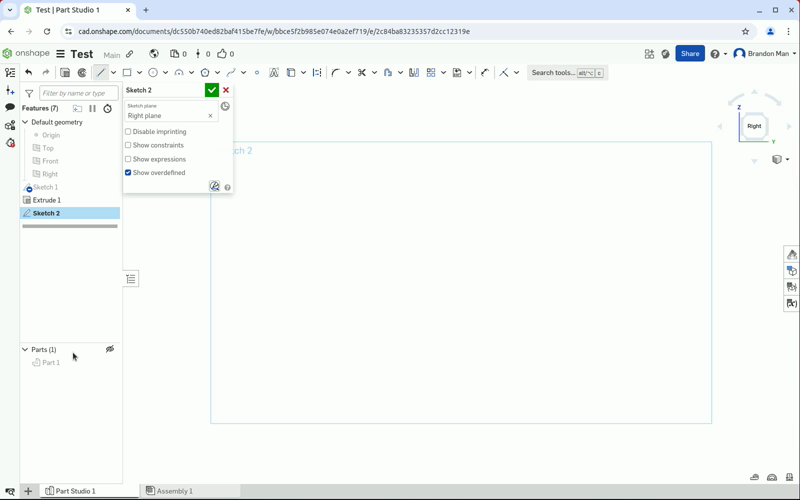
key_down(shift)
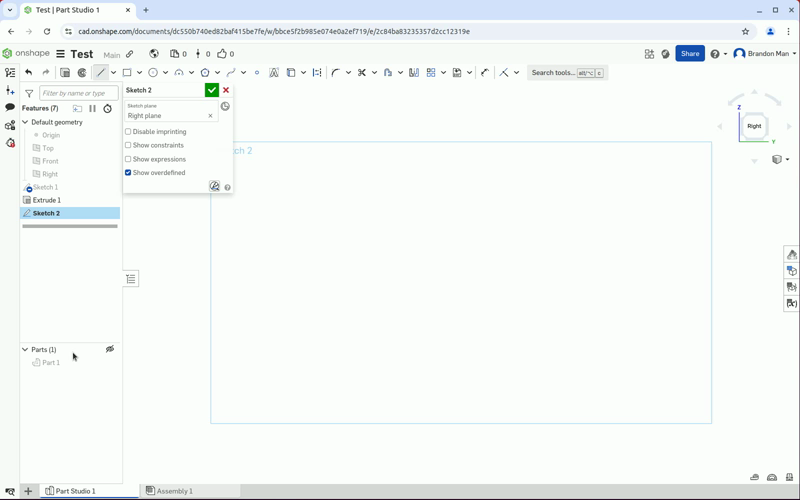
mouse_move(460, 282)
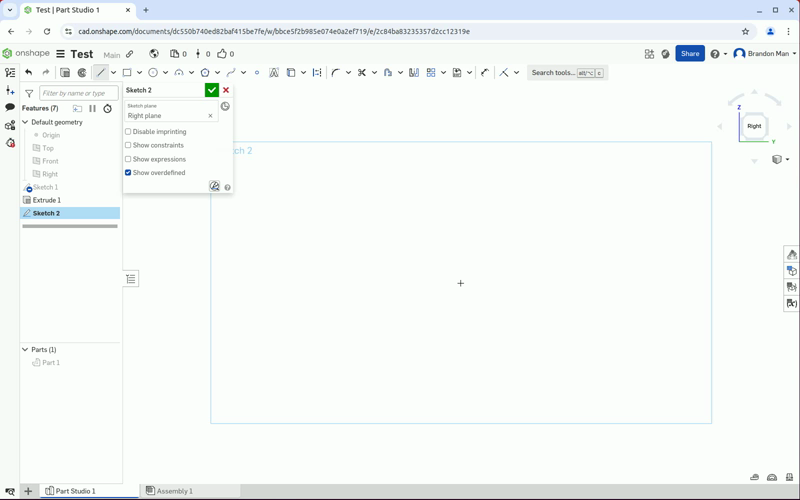
click(460, 282)
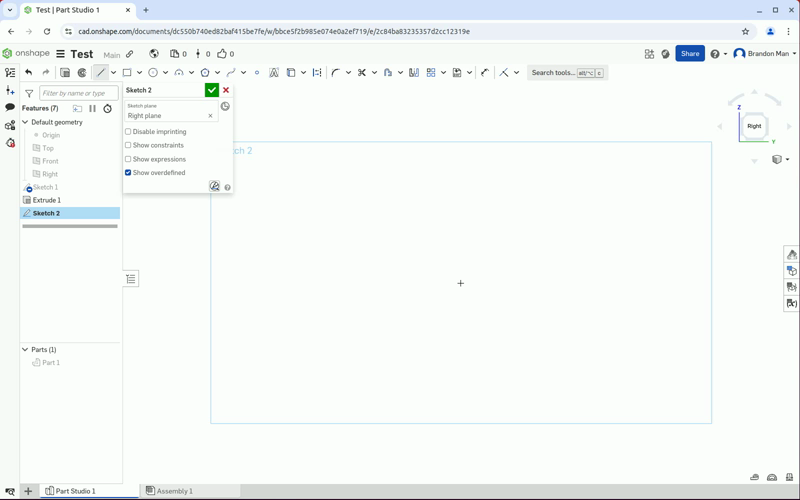
key_up(shift)
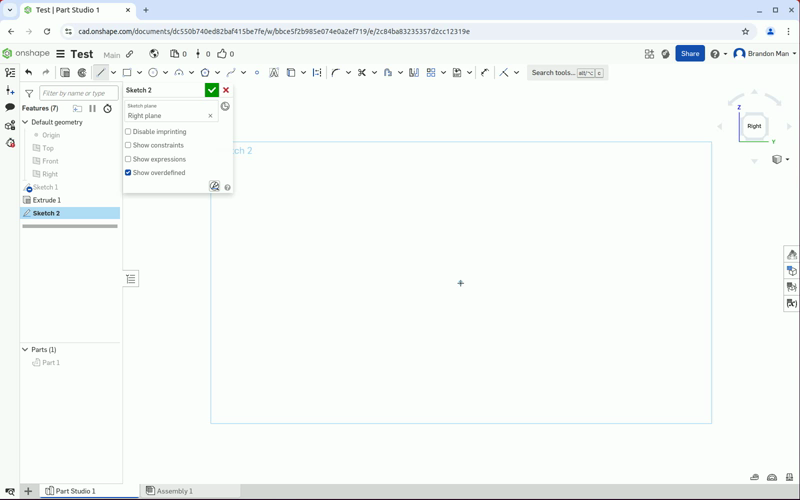
key_down(shift)
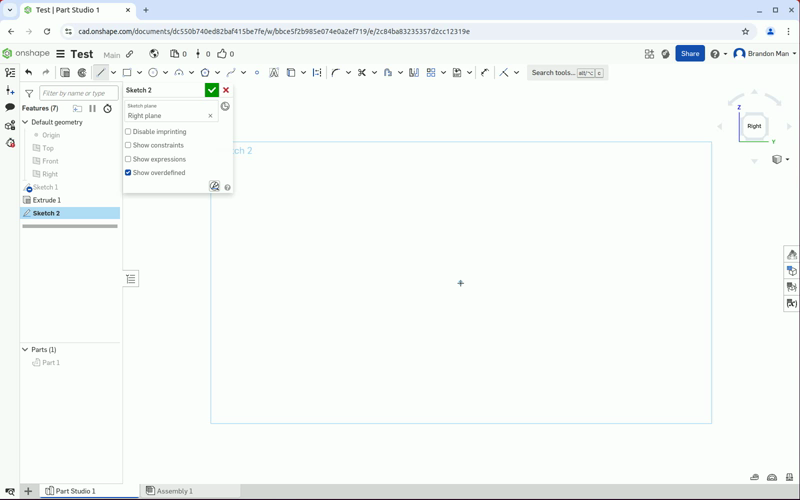
mouse_move(536, 207)
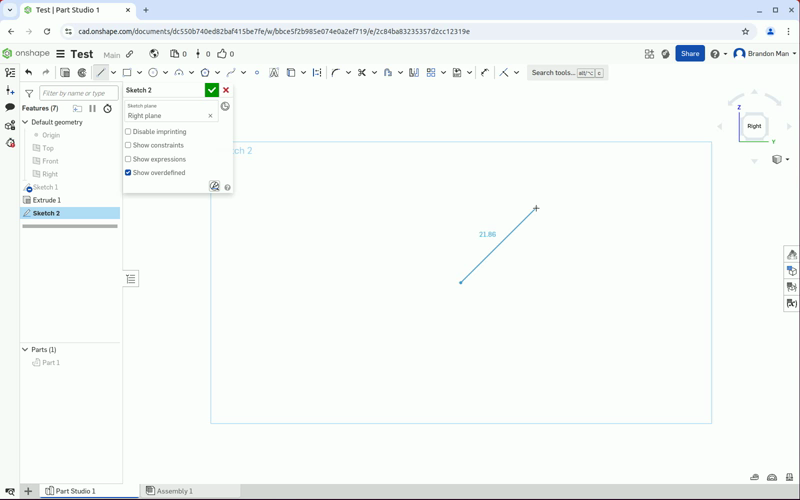
click(536, 207)
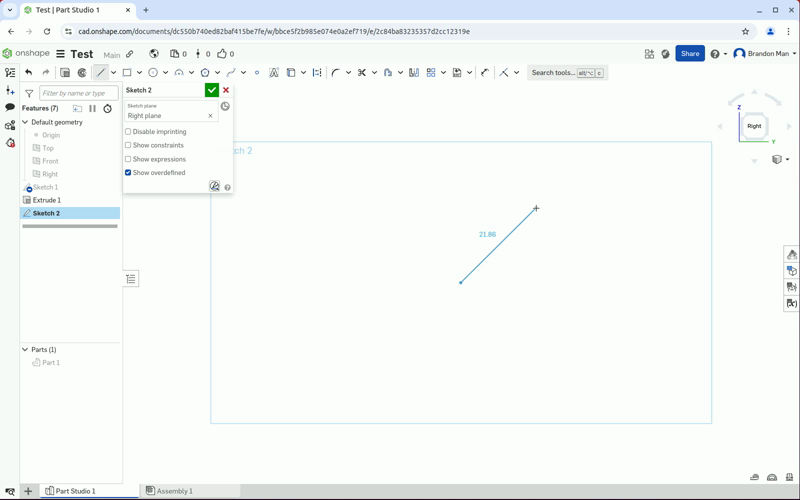
key_up(shift)
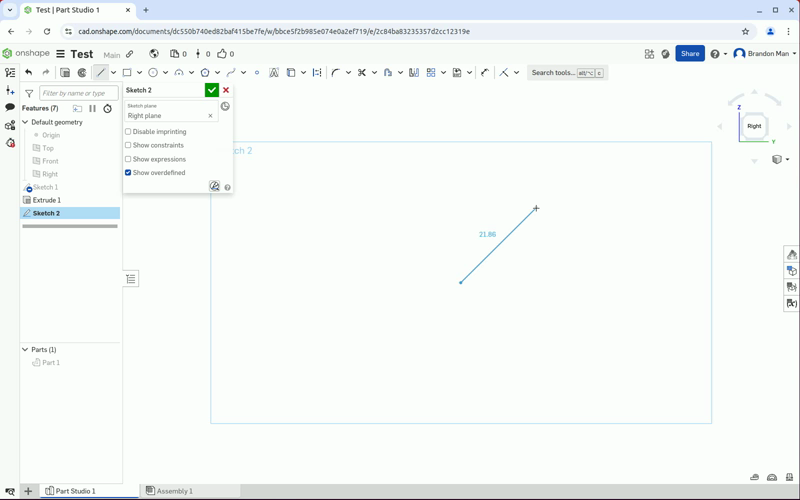
key_down(shift)
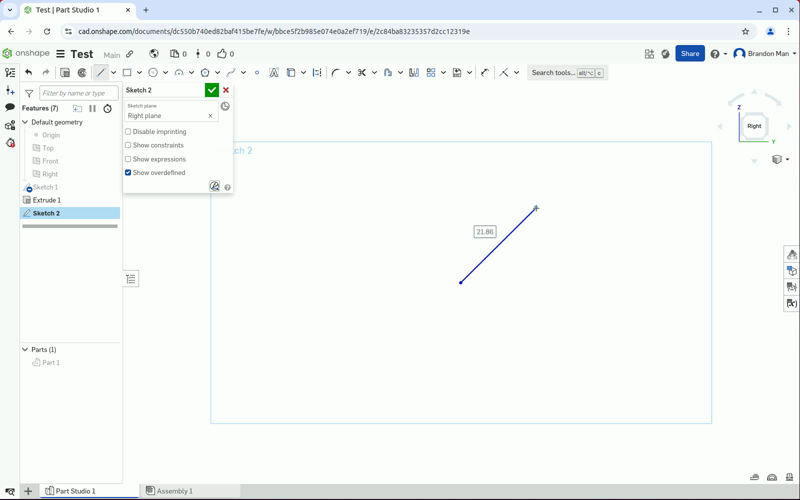
mouse_move(460, 244)
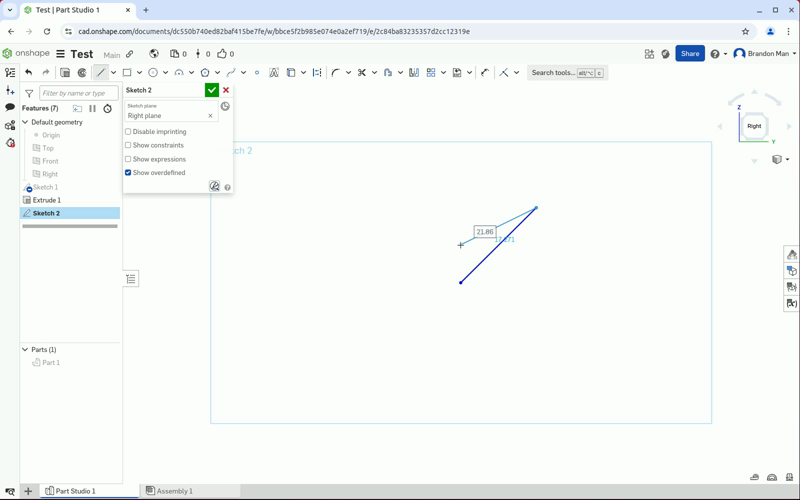
click(460, 244)
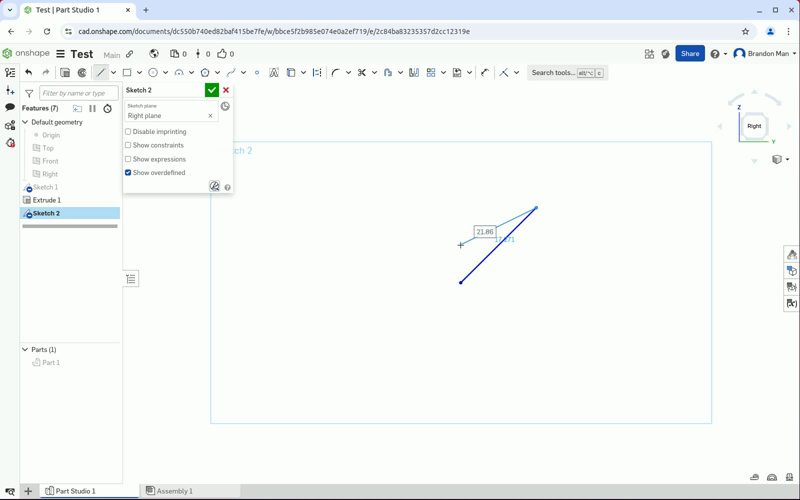
key_up(shift)
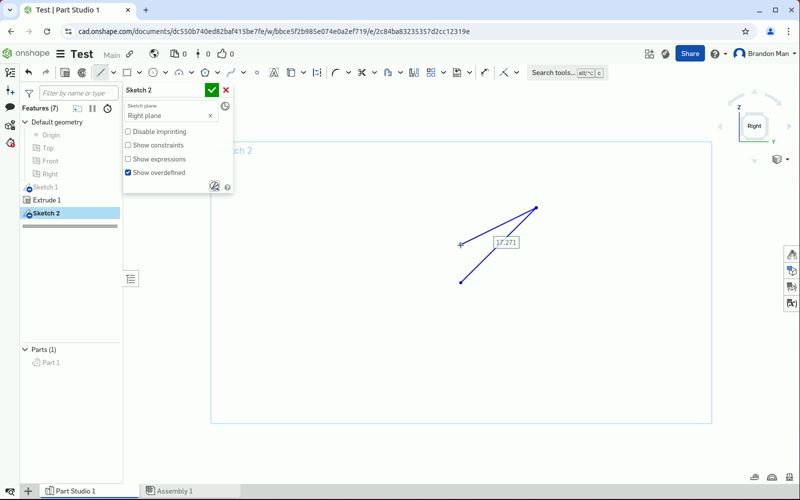
mouse_move(490, 244)
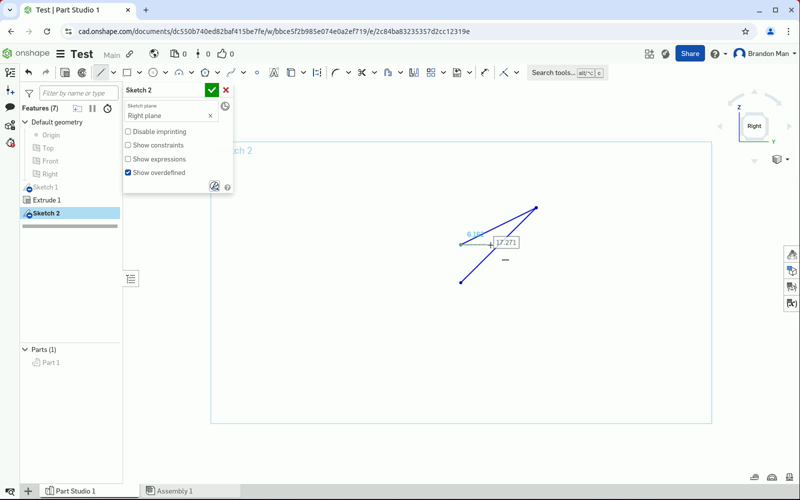
key_down(shift)
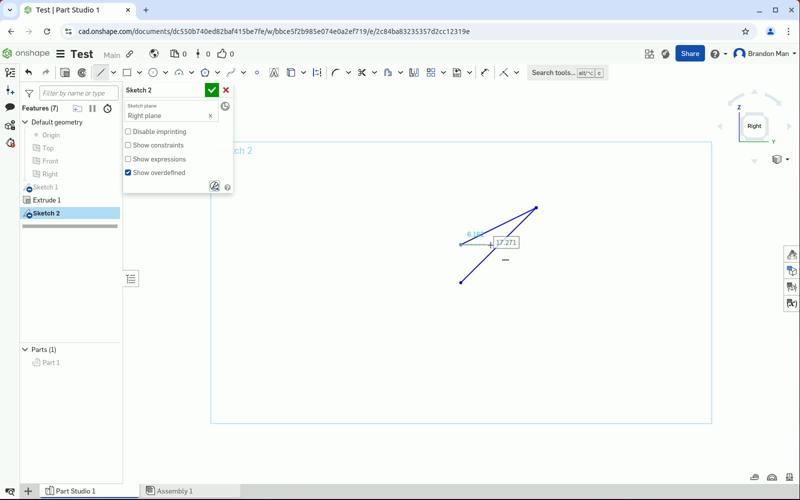
mouse_move(460, 282)
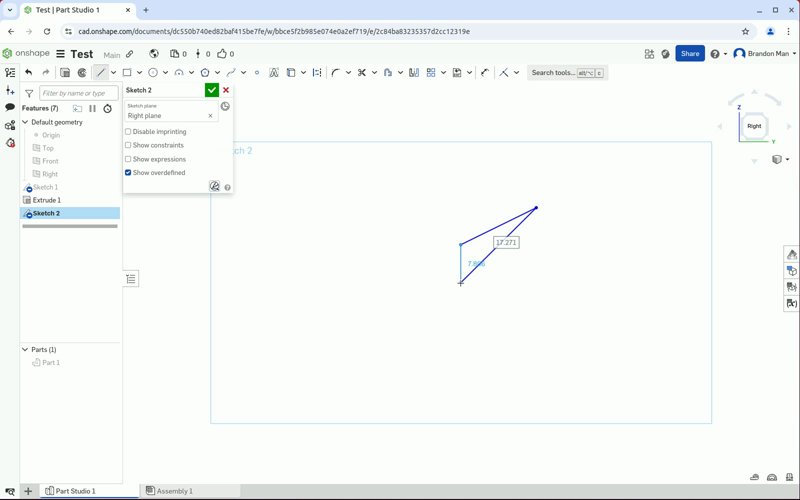
key_up(shift)
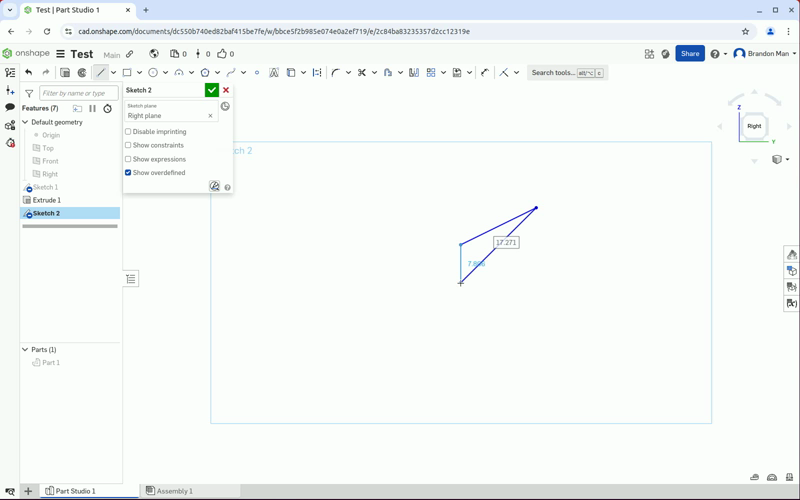
click(460, 282)
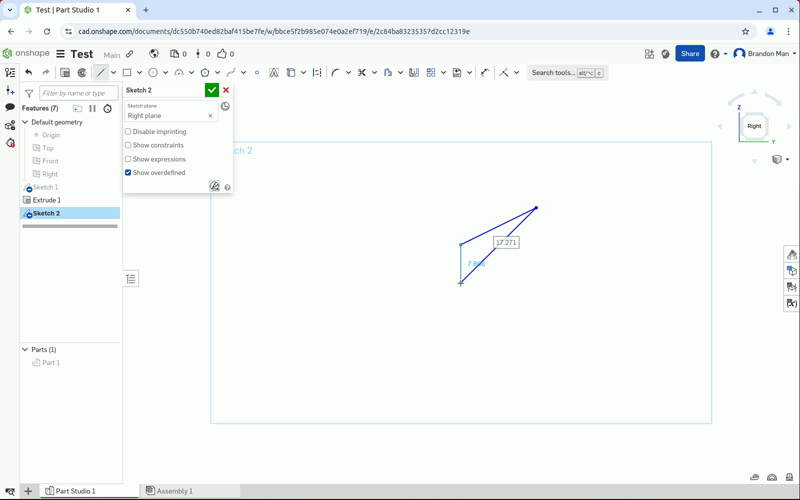
key(esc)
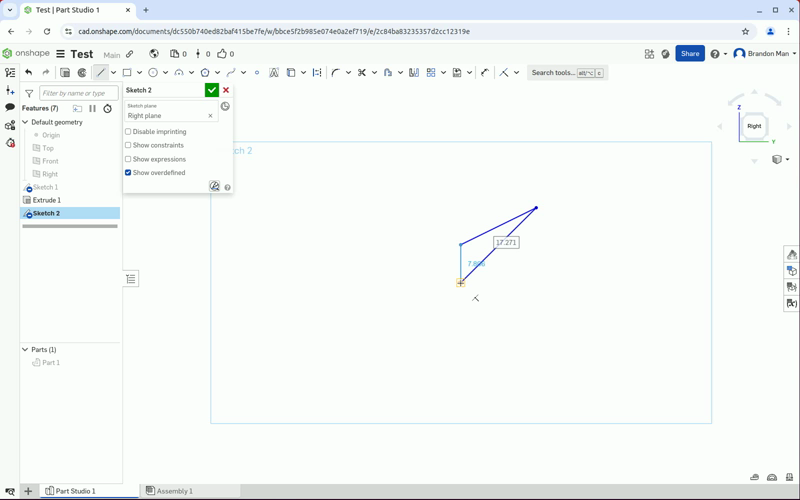
mouse_move(470, 263)
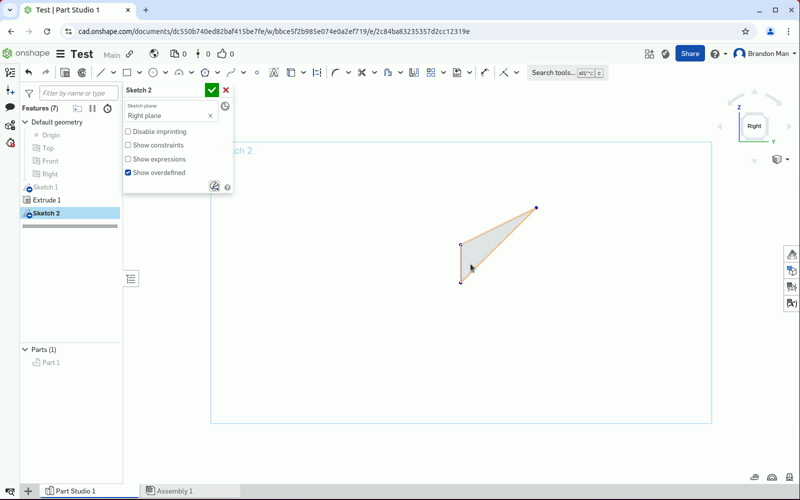
scroll(6)
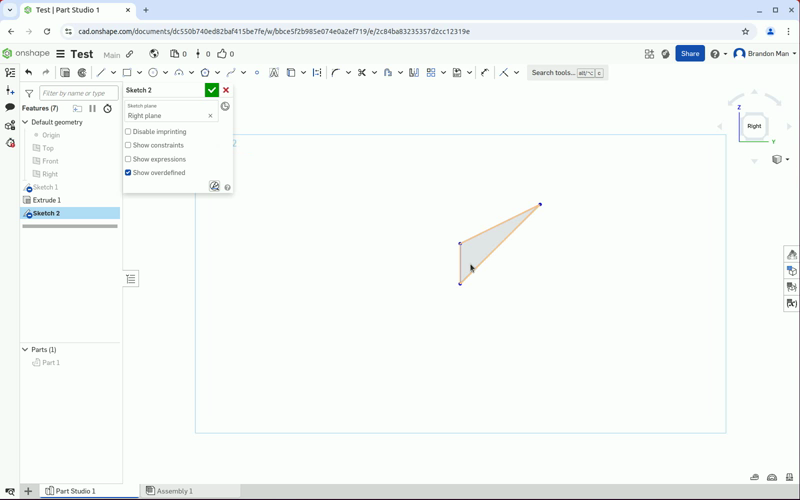
scroll(6)
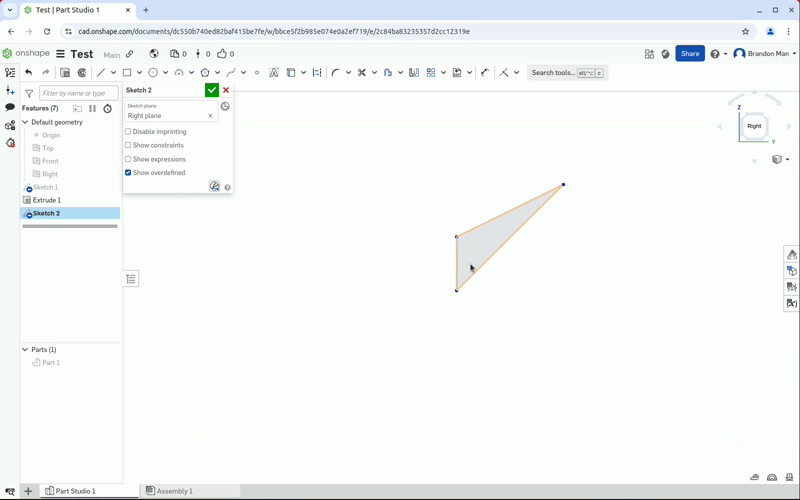
scroll(6)
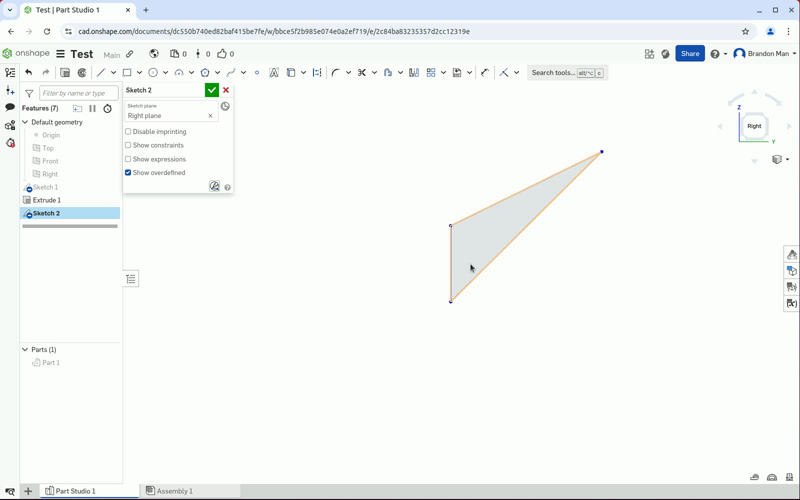
scroll(6)
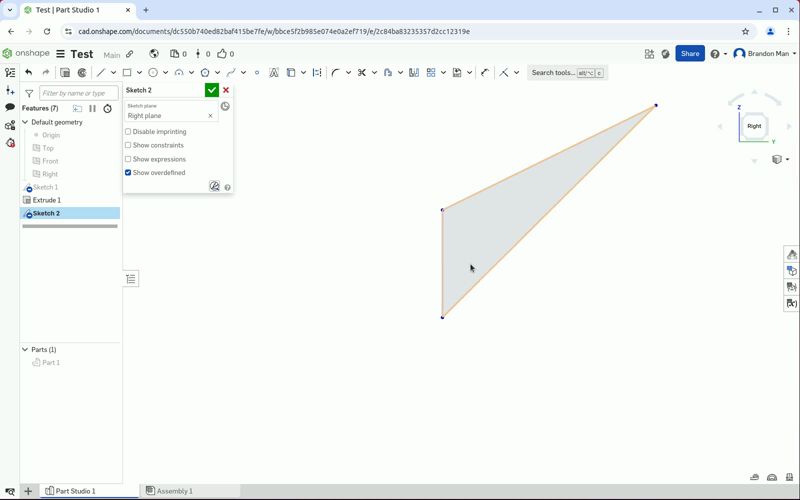
scroll(6)
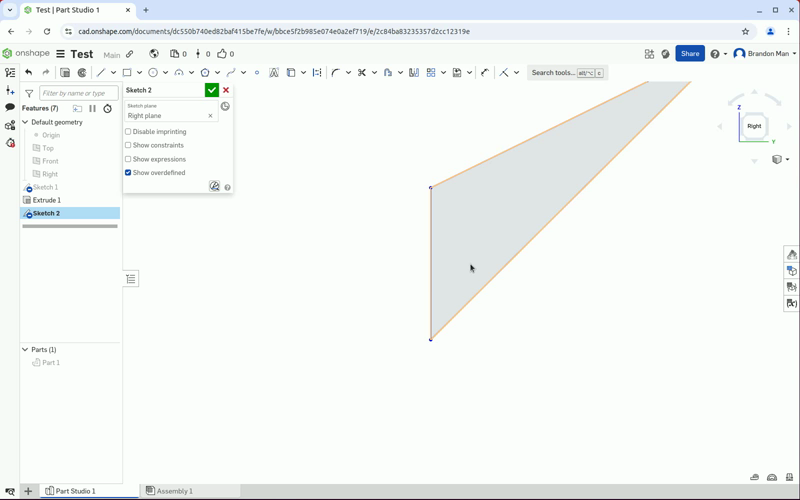
scroll(6)
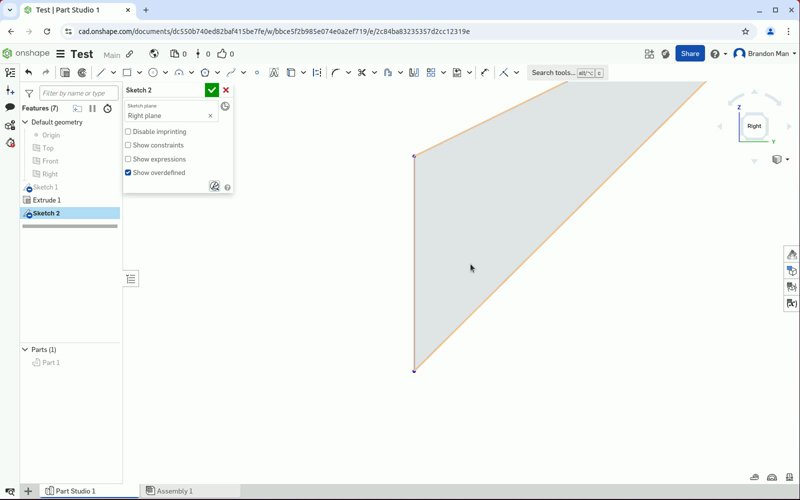
scroll(6)
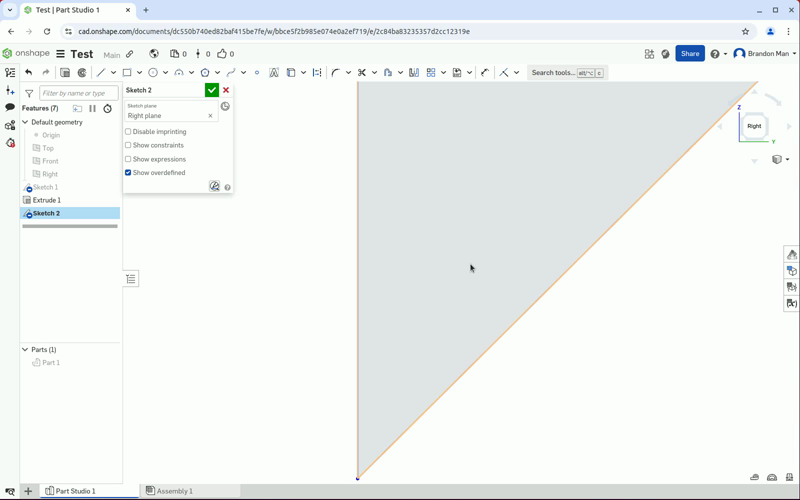
click(470, 263)
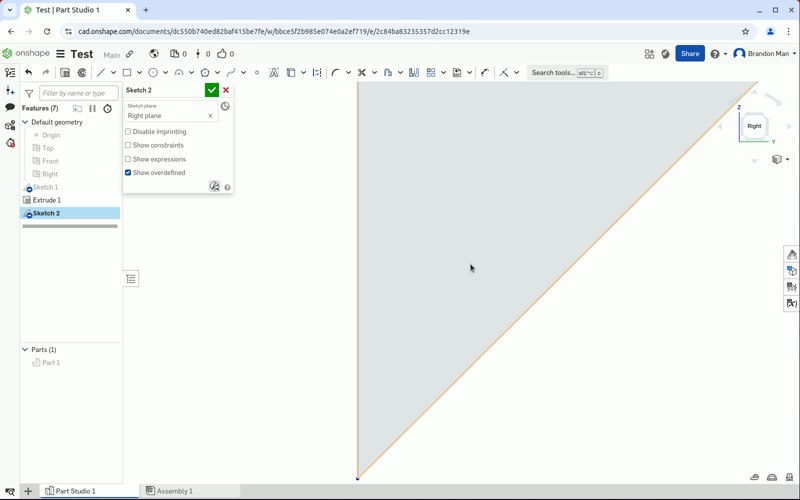
scroll(-6)
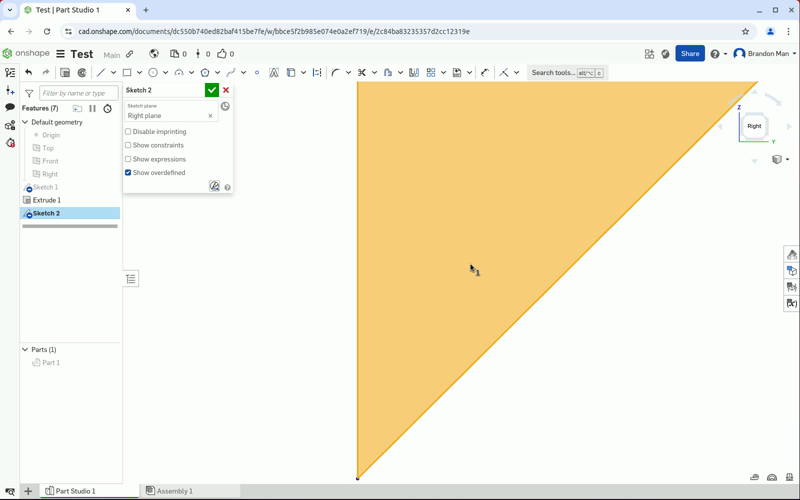
scroll(-6)
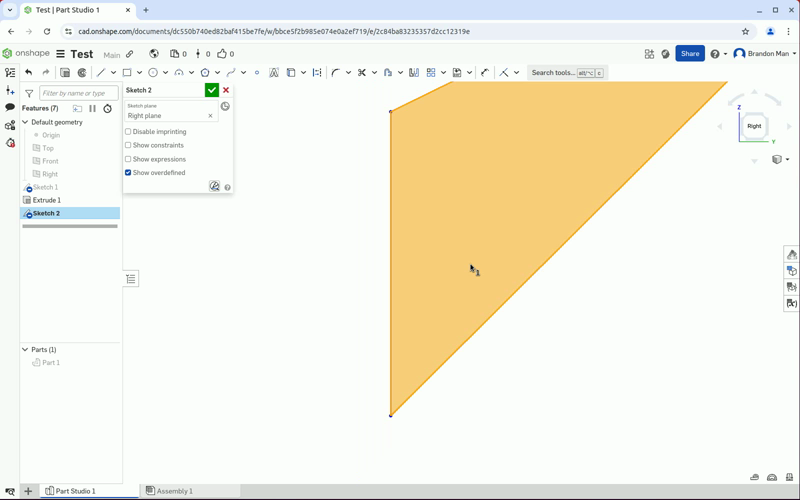
scroll(-6)
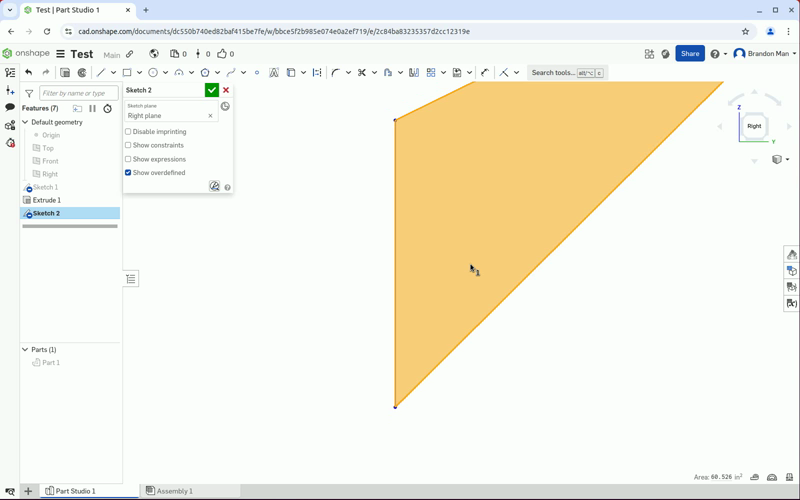
scroll(-6)
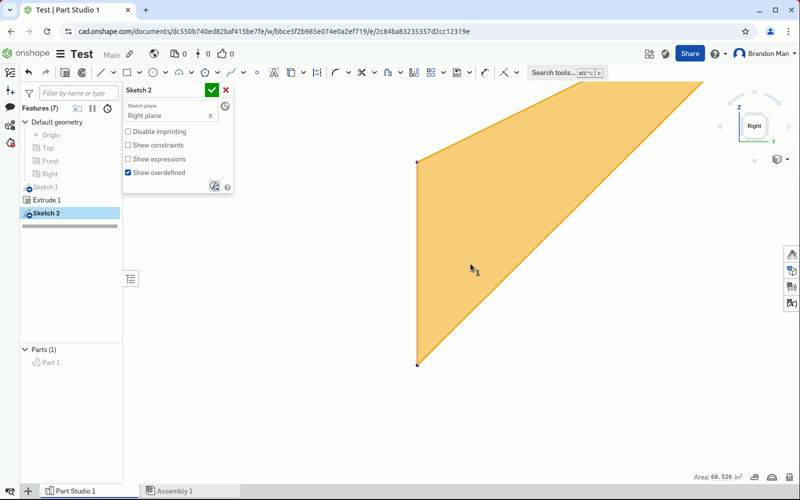
scroll(-6)
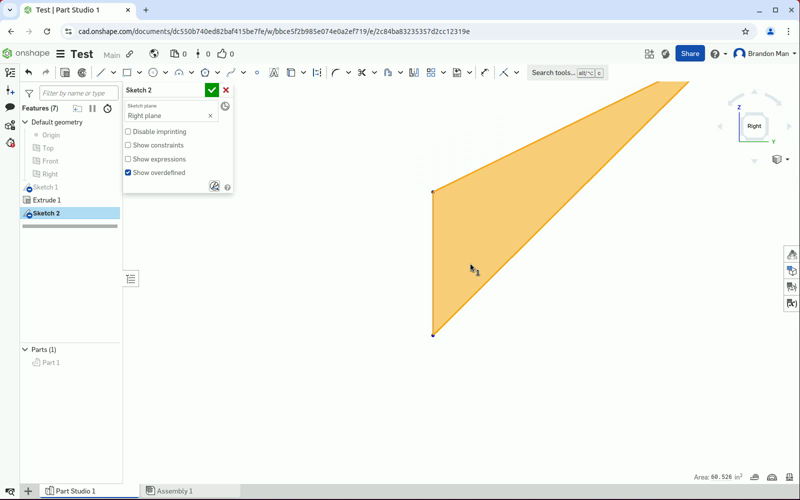
scroll(-6)
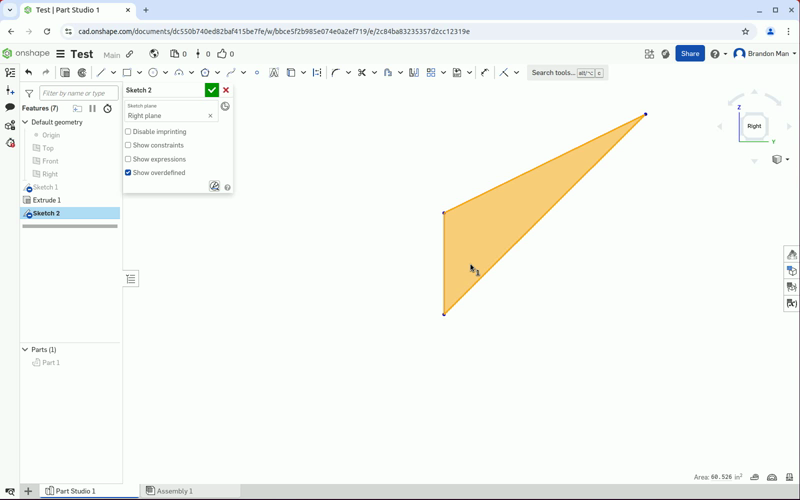
scroll(-6)
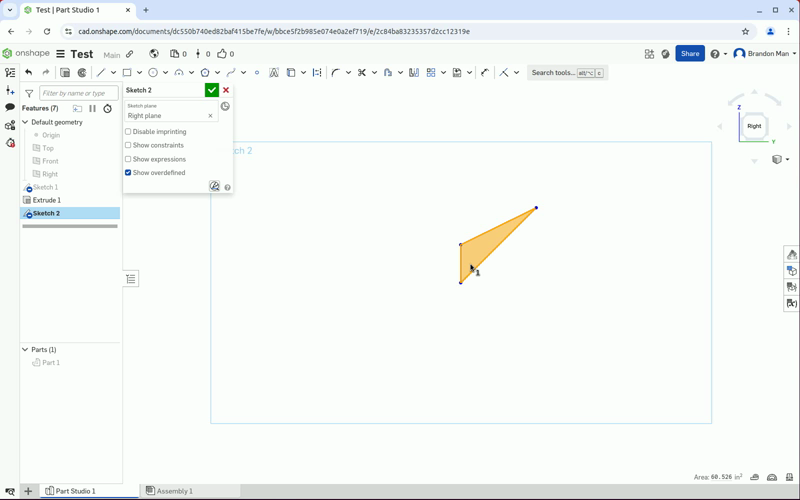
mouse_move(73, 352)
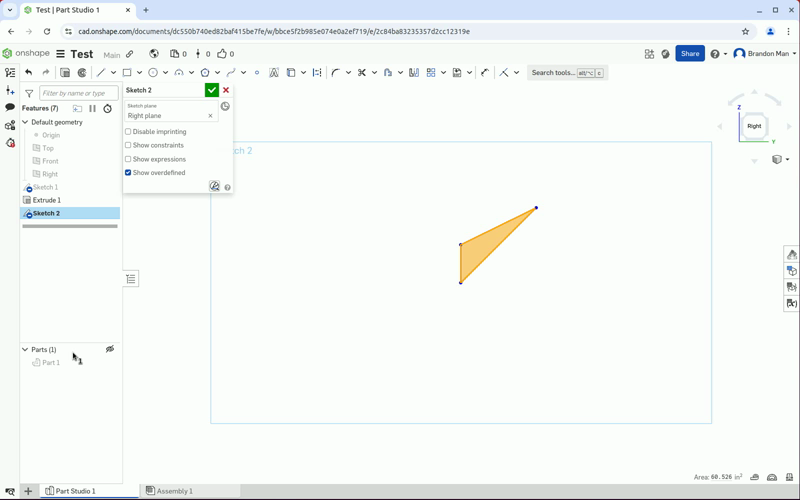
key(shift+y)
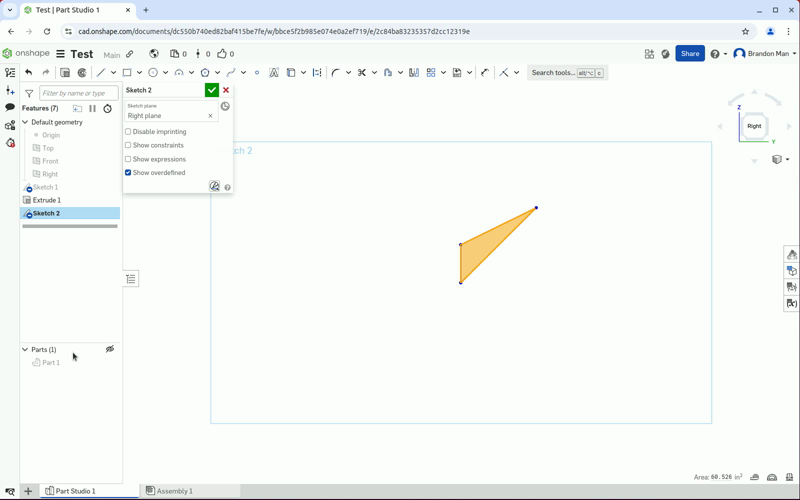
key(shift+e)
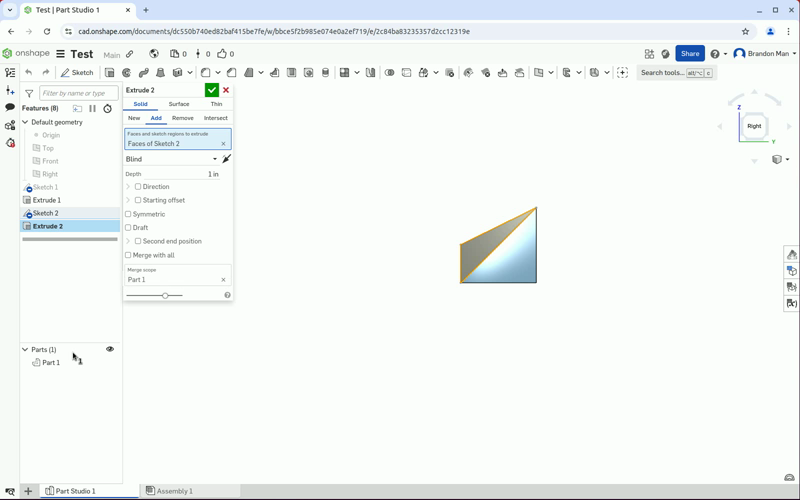
mouse_move(143, 106)
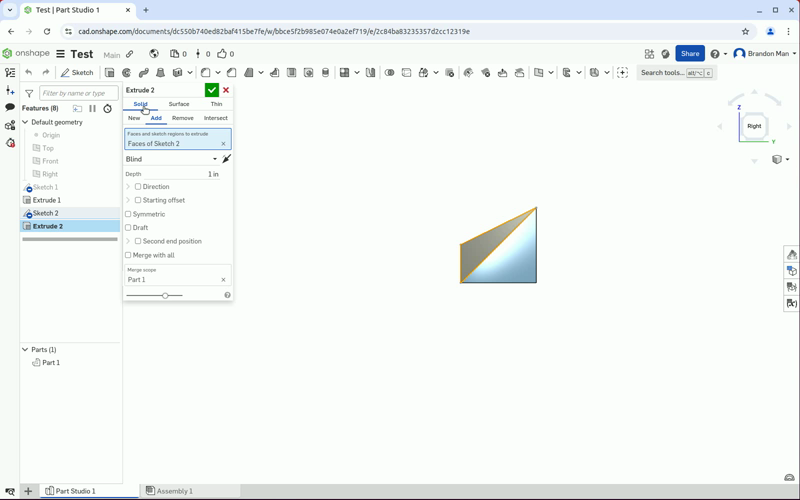
click(143, 106)
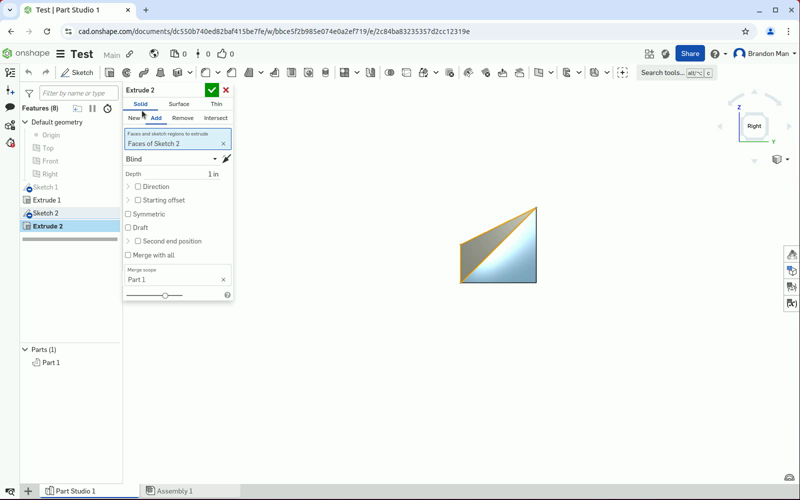
mouse_move(137, 120)
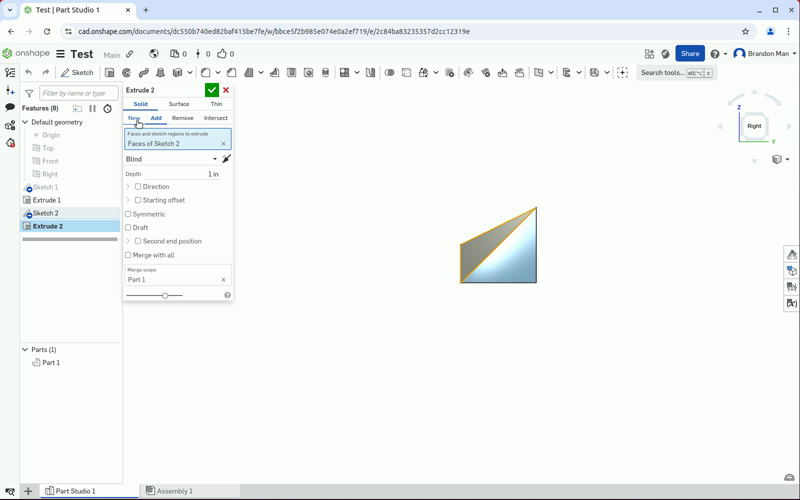
click(137, 120)
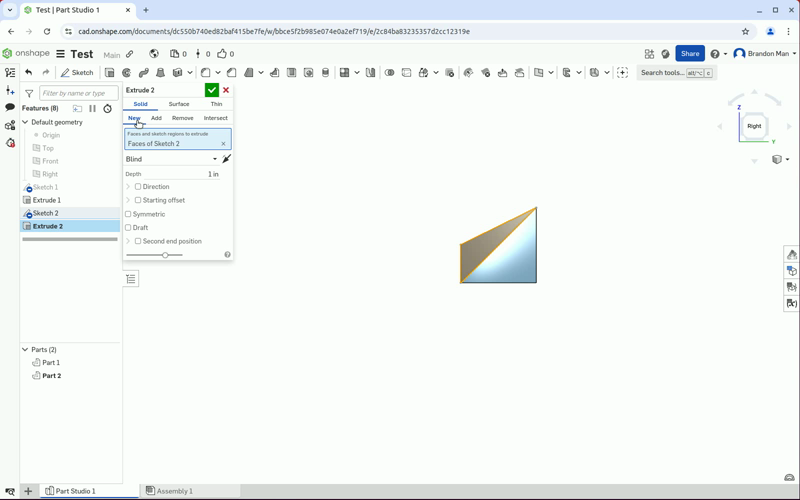
key(tab, 4)
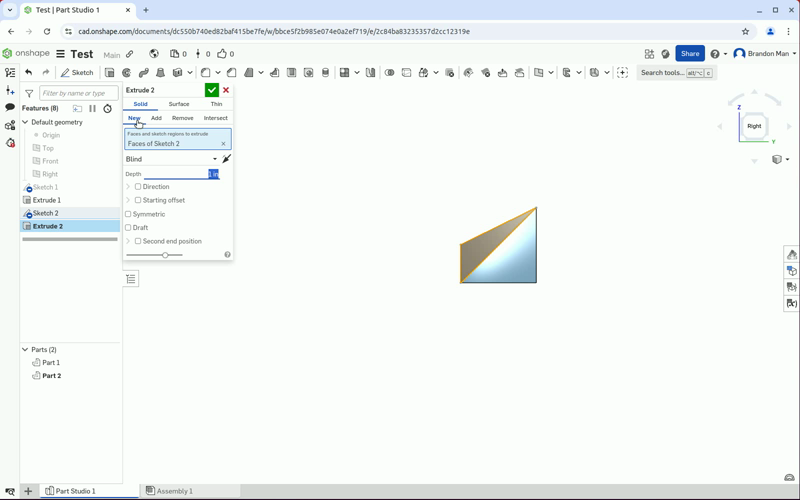
text(7.703)
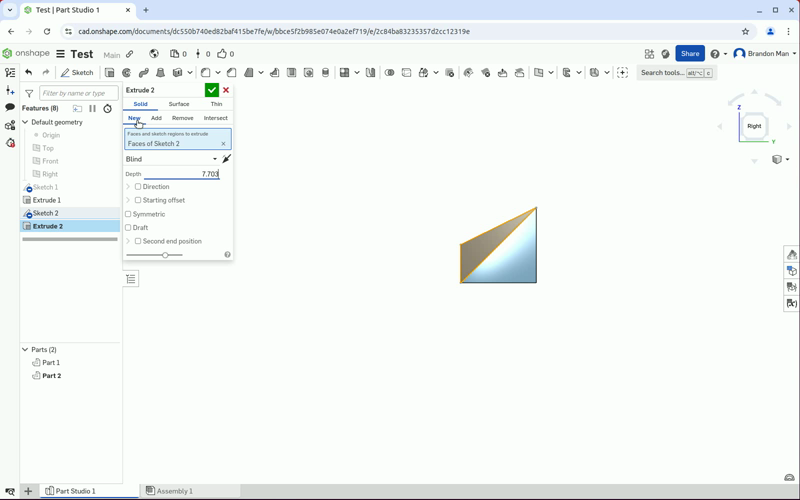
key(enter)
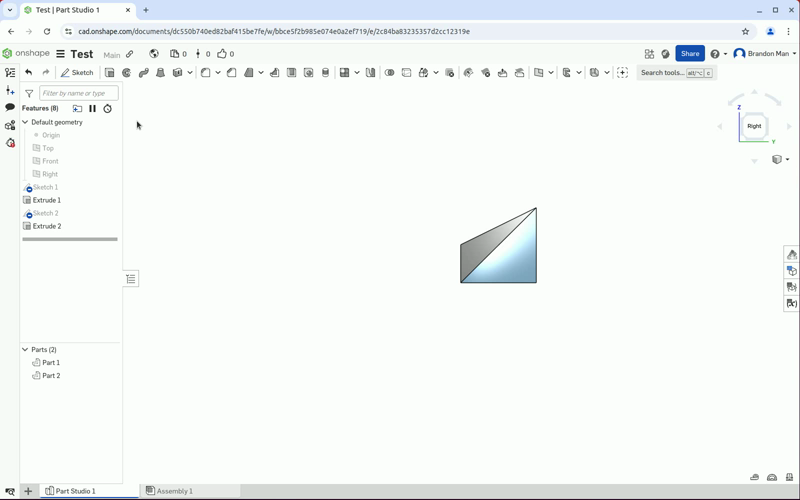
key(shift+h)
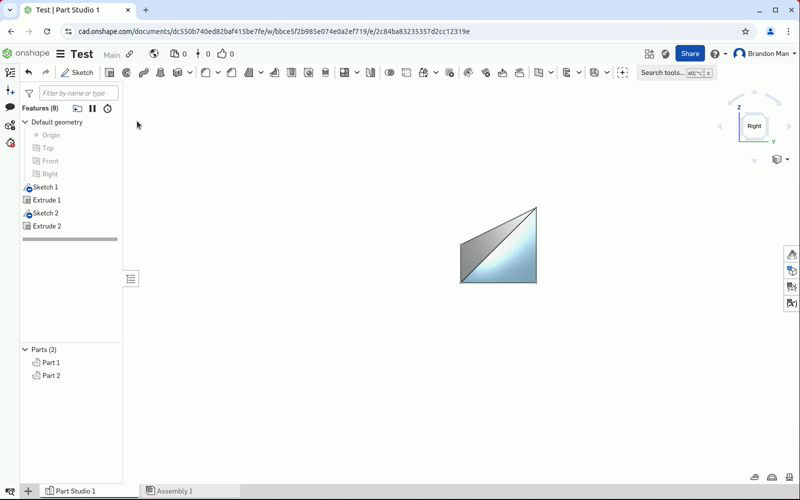
key(shift+h)
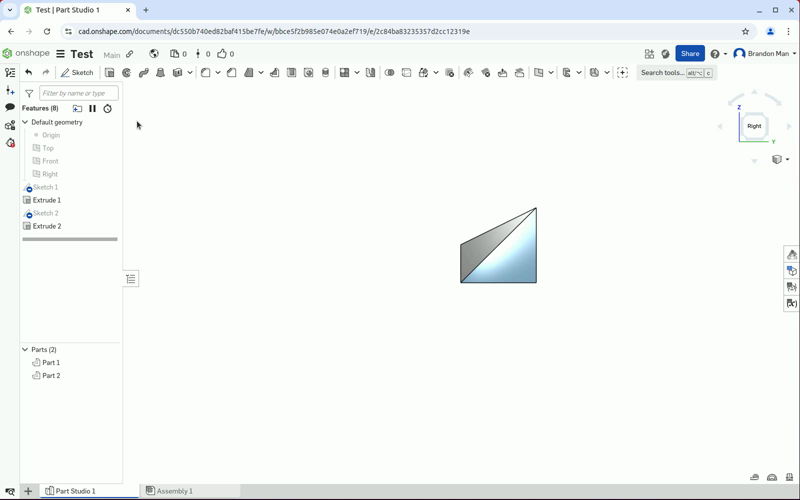
mouse_move(73, 189)
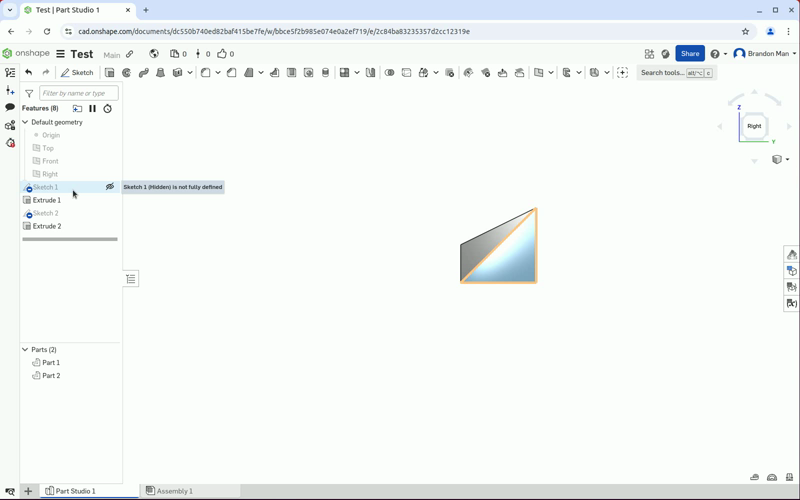
click(73, 189)
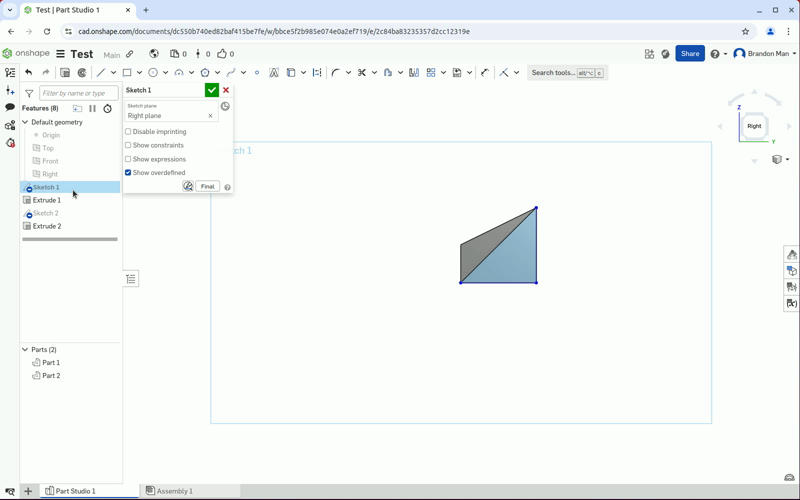
mouse_move(229, 92)
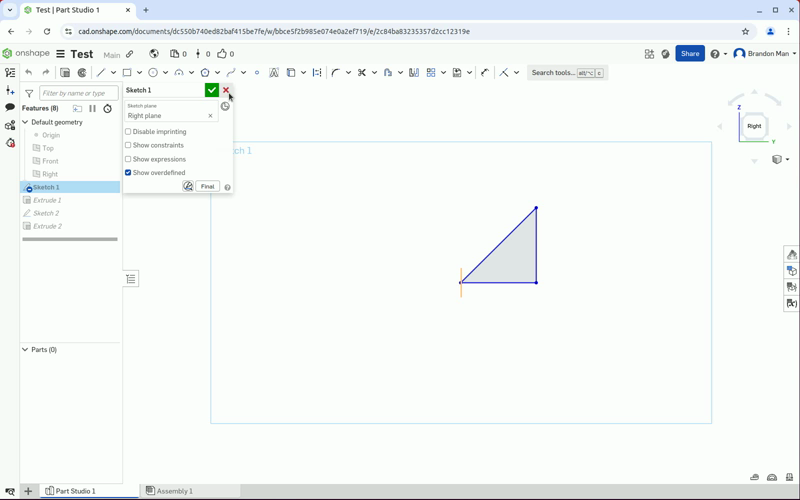
click(229, 92)
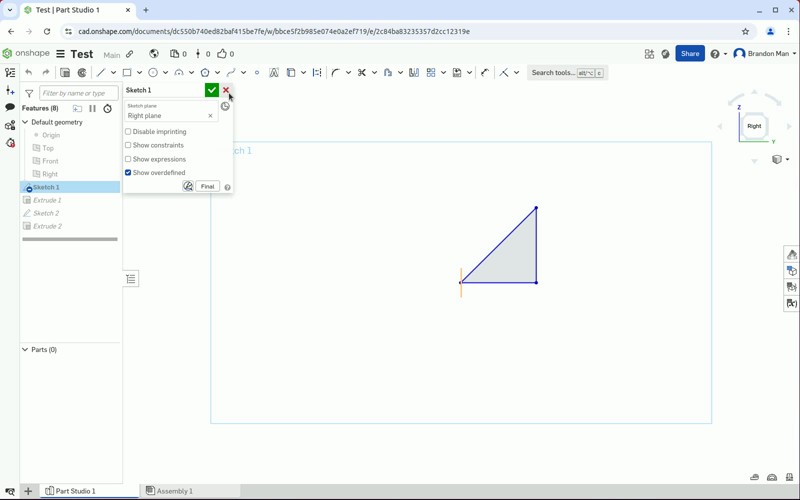
key(shift+s)
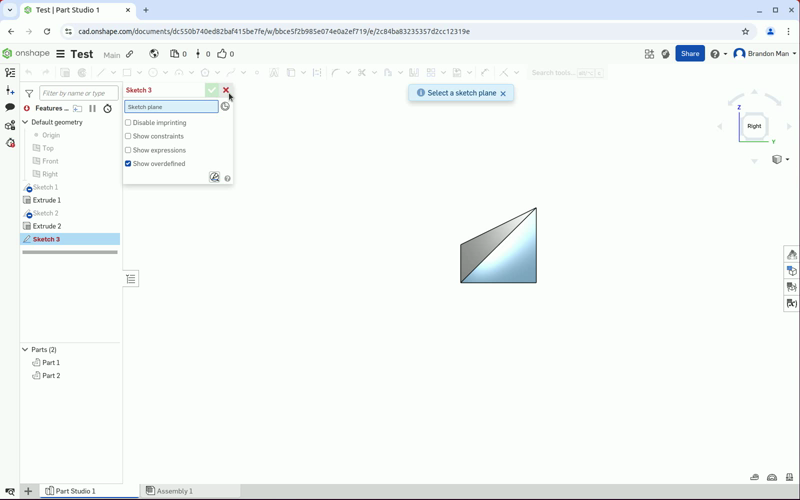
mouse_move(73, 176)
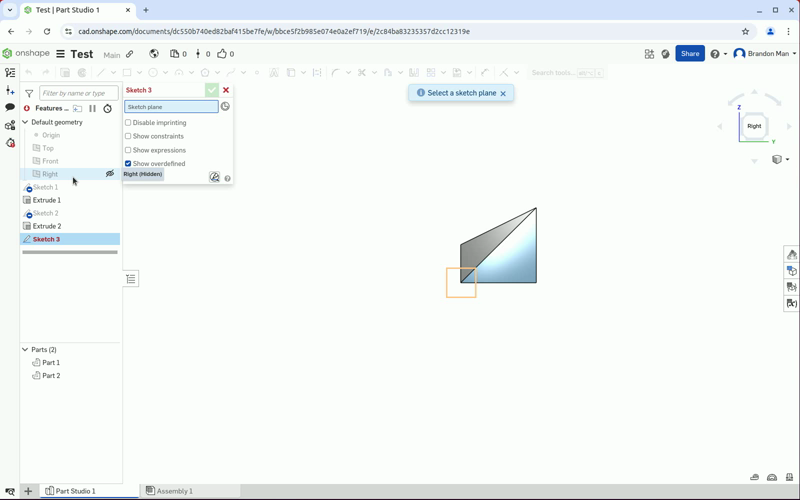
click(73, 176)
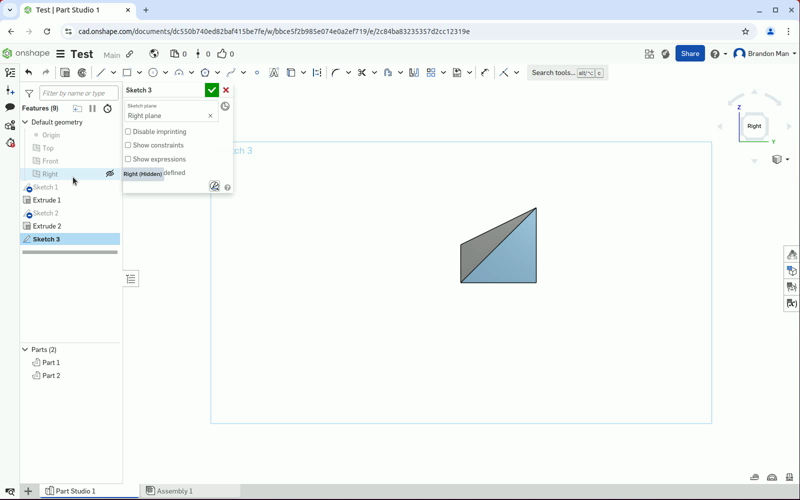
mouse_move(73, 352)
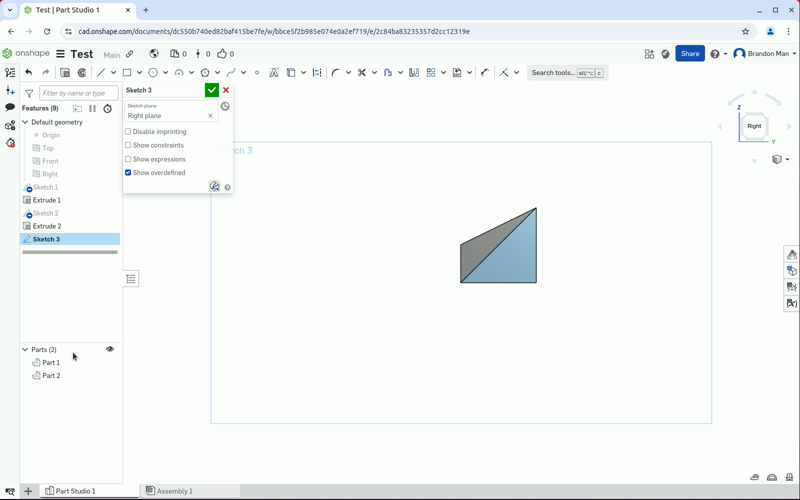
key(y)
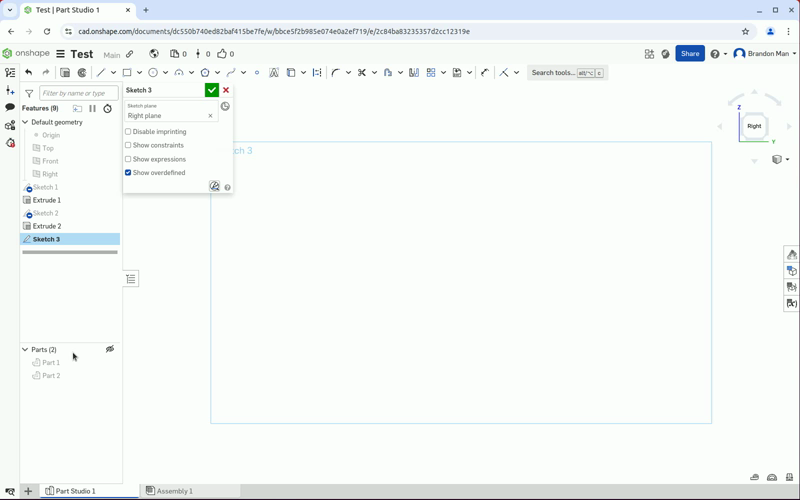
key(l)
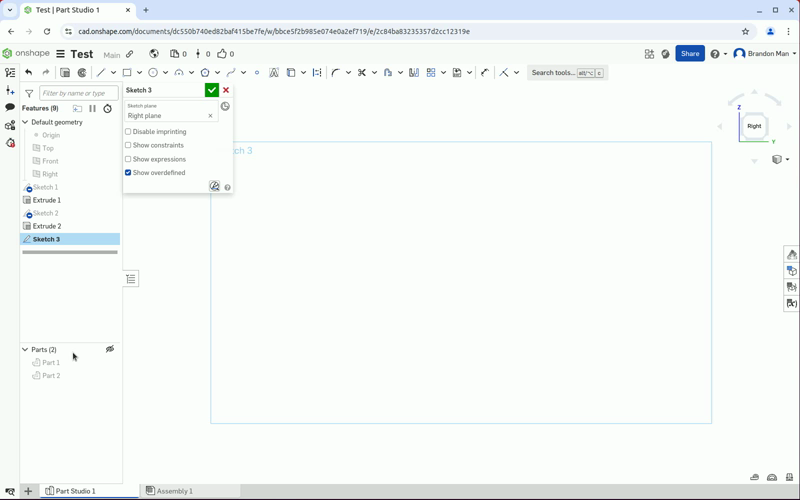
key_down(shift)
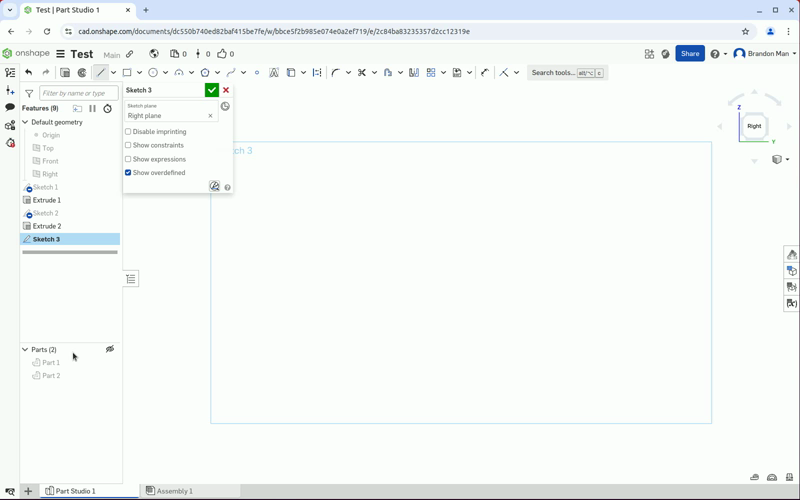
mouse_move(460, 245)
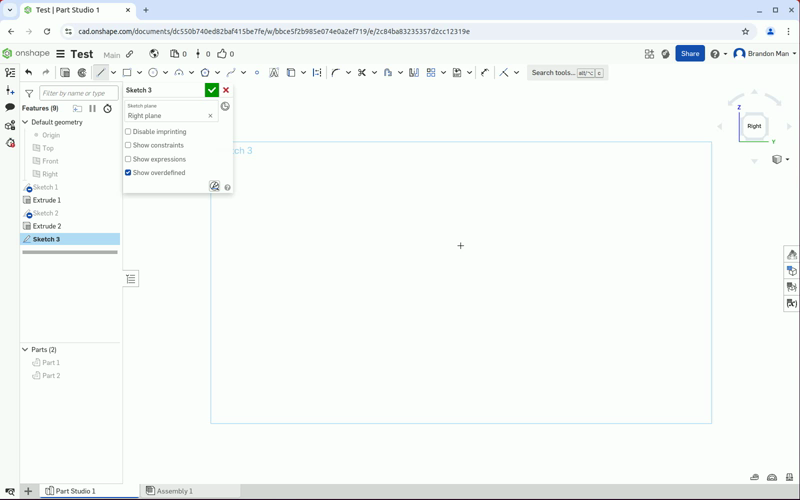
click(460, 245)
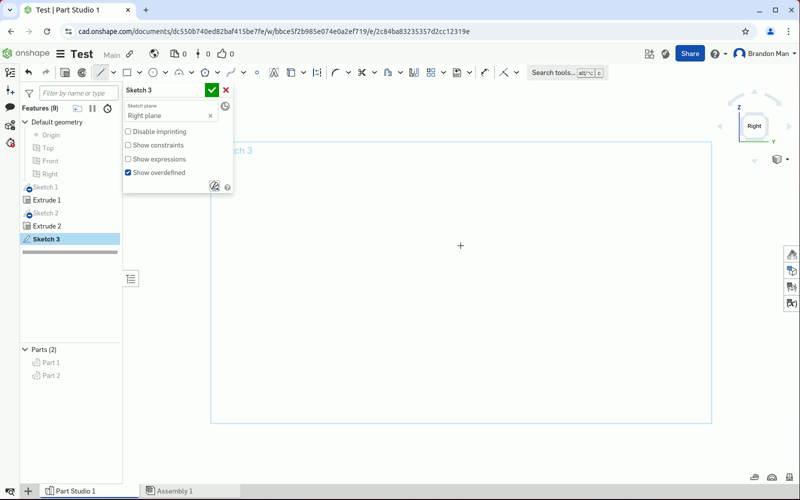
key_up(shift)
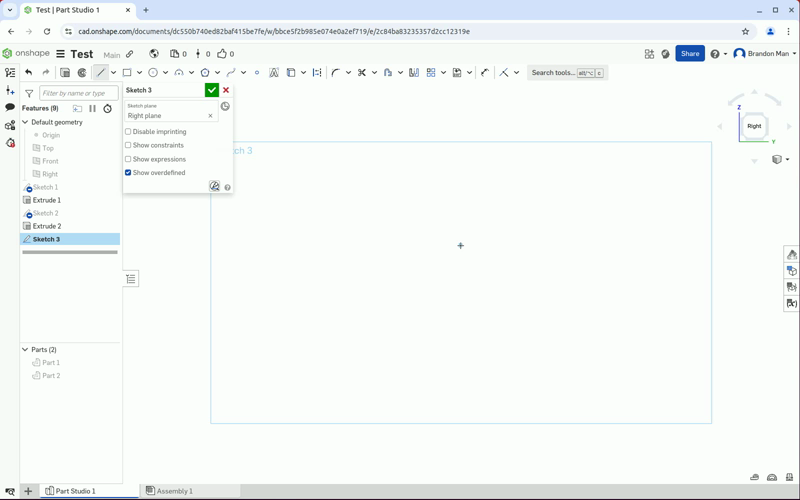
key_down(shift)
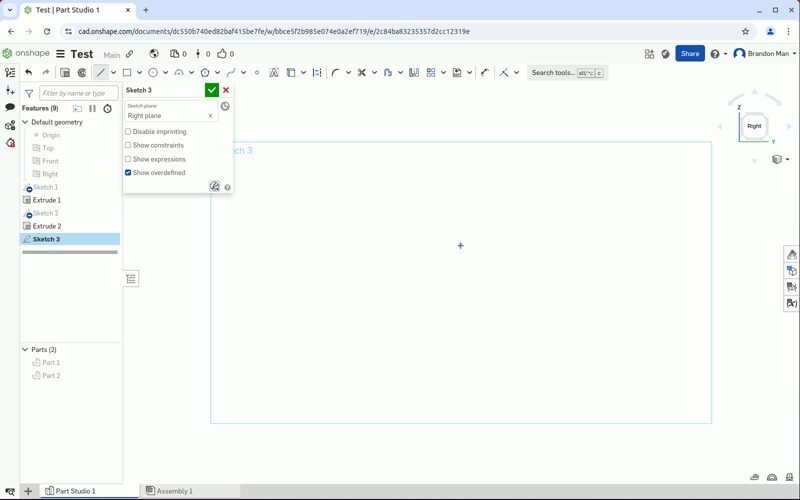
mouse_move(536, 207)
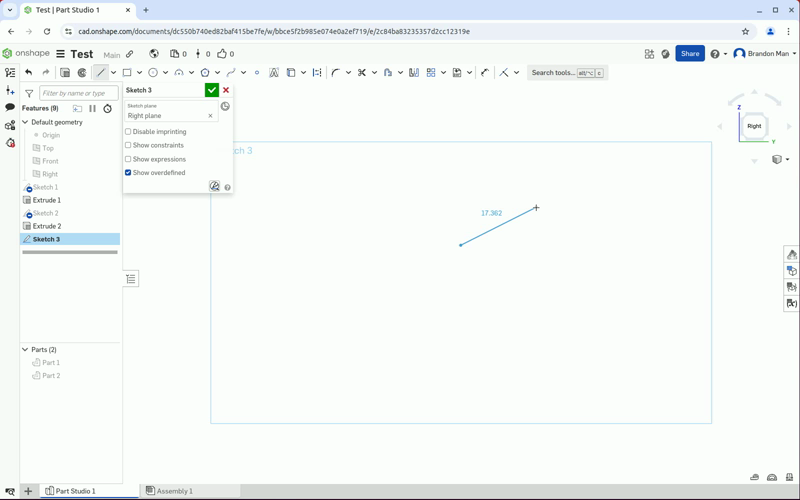
click(536, 207)
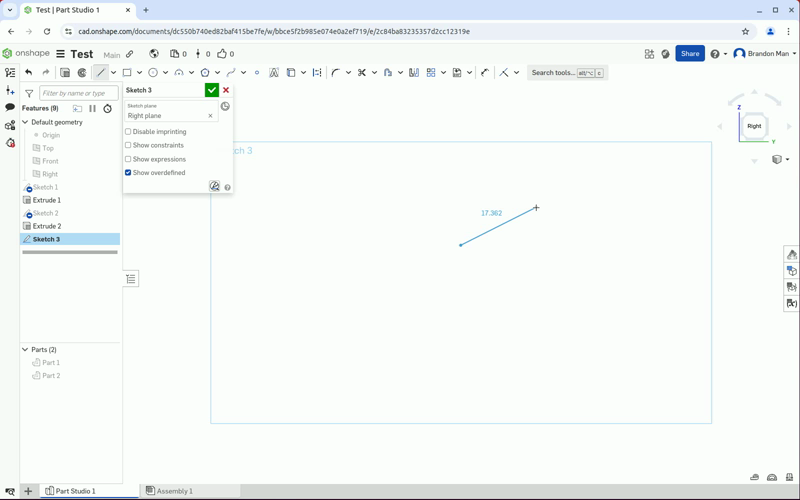
key_up(shift)
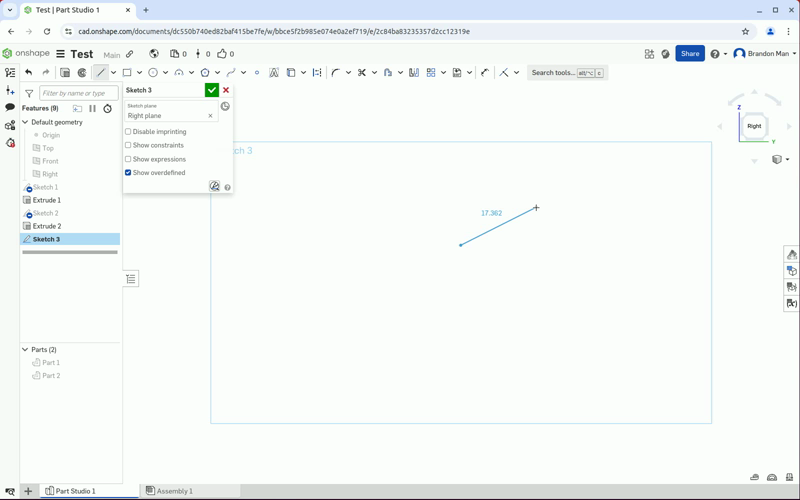
key_down(shift)
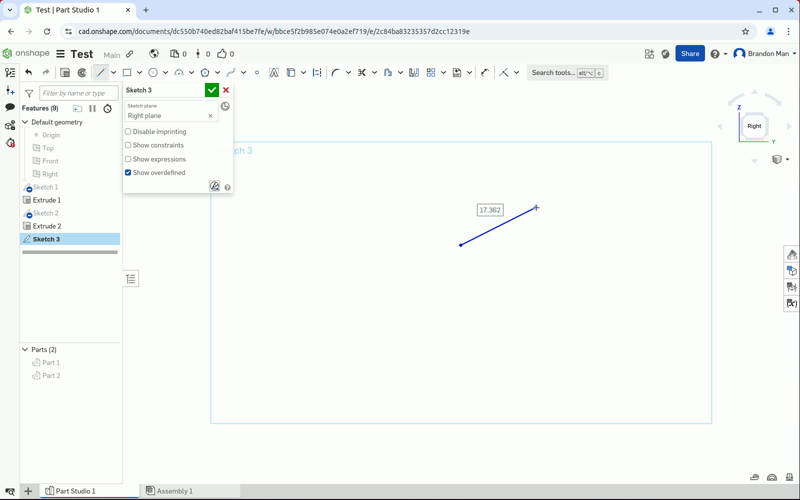
mouse_move(460, 207)
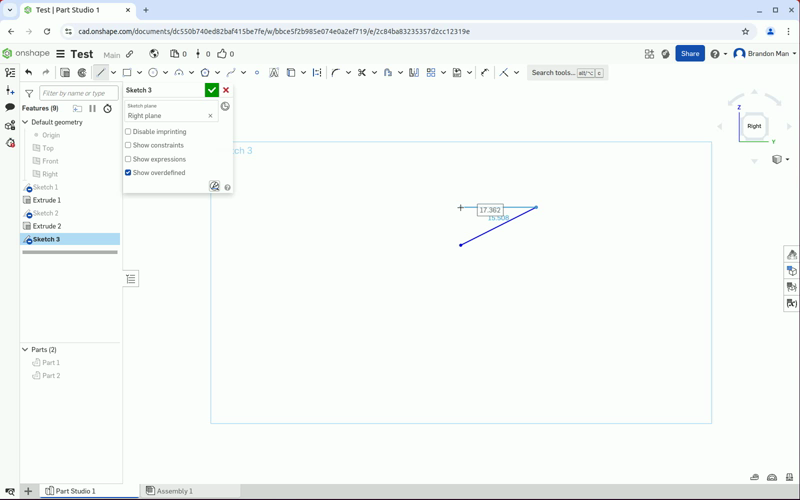
click(460, 207)
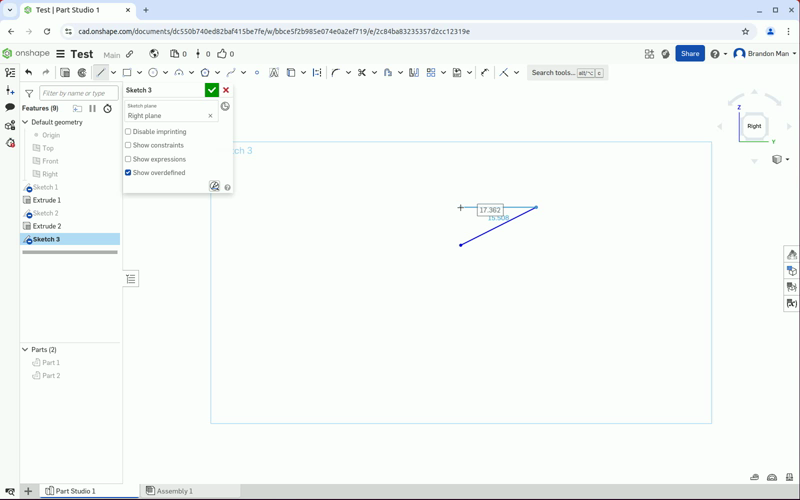
key_up(shift)
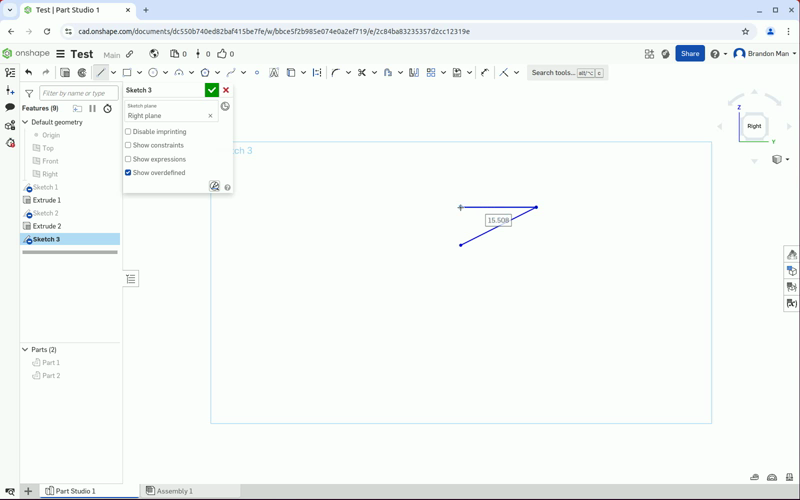
key_down(shift)
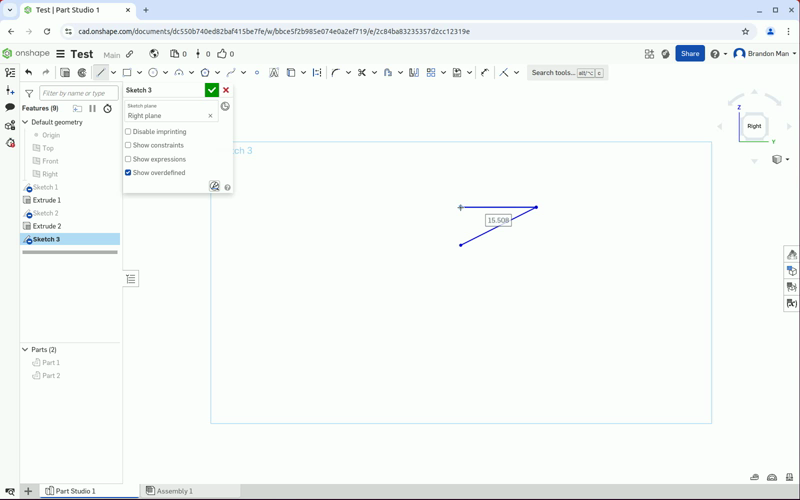
mouse_move(490, 207)
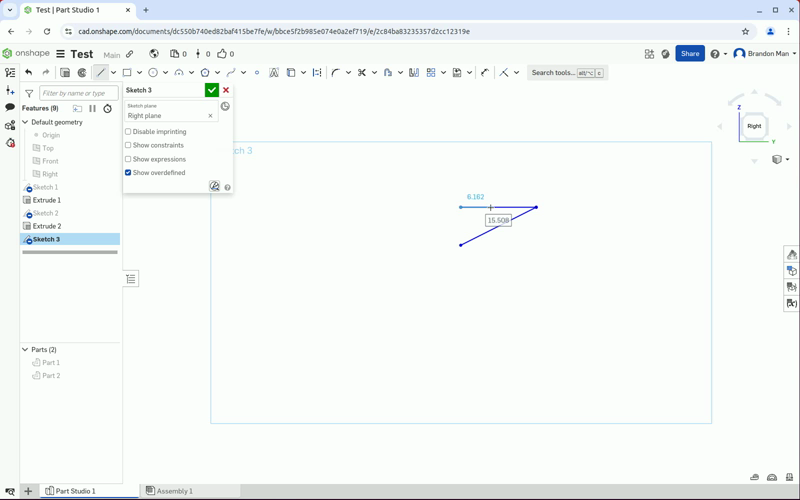
mouse_move(460, 226)
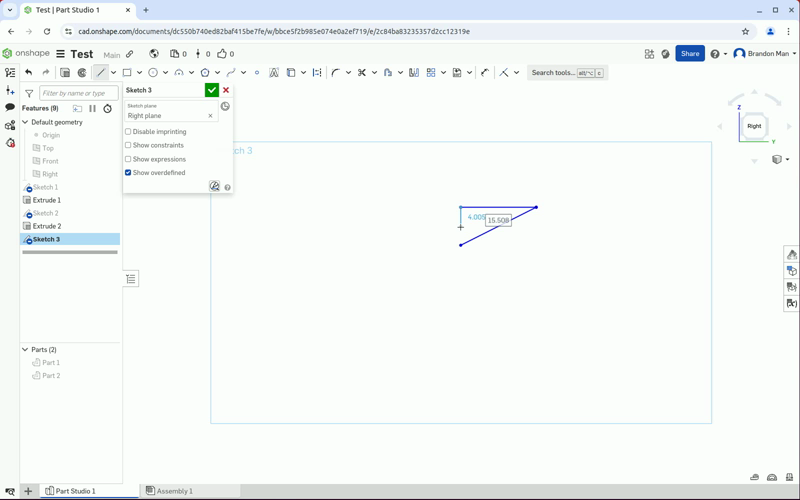
click(460, 226)
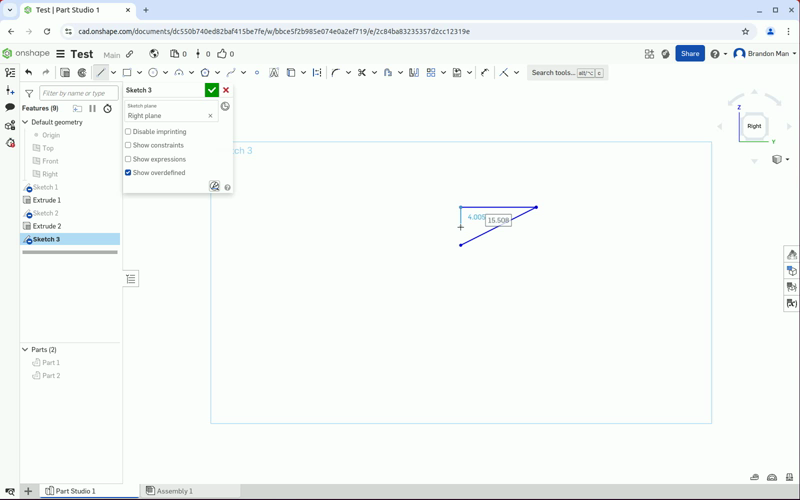
key_up(shift)
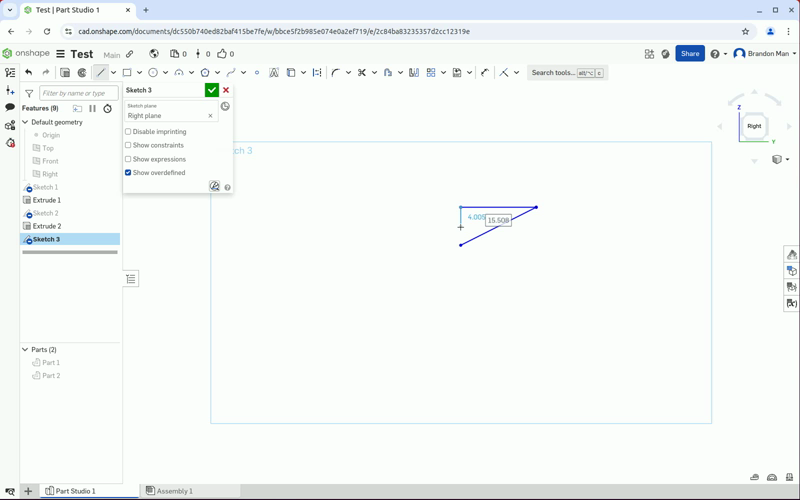
mouse_move(490, 226)
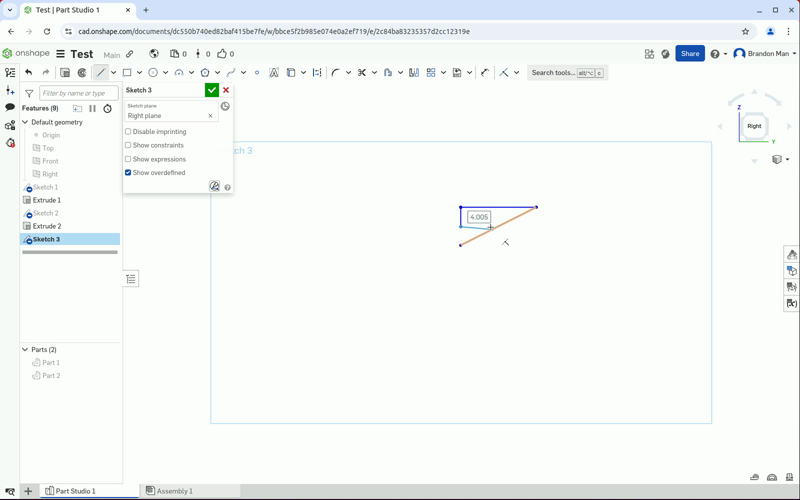
key_down(shift)
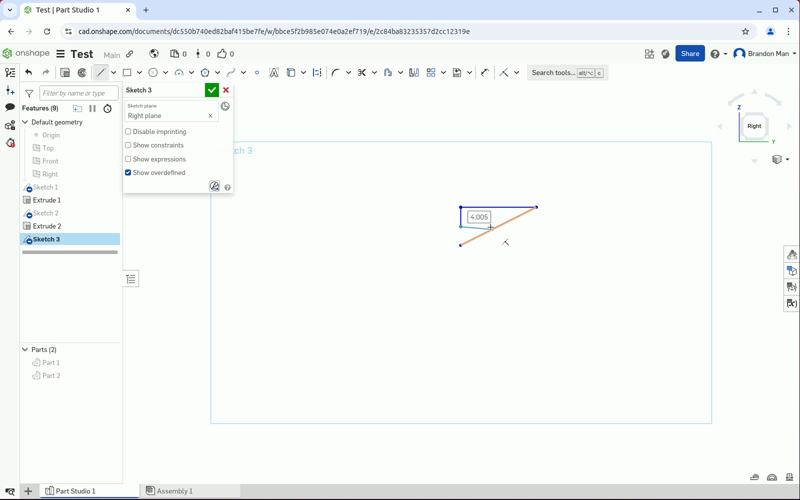
mouse_move(460, 245)
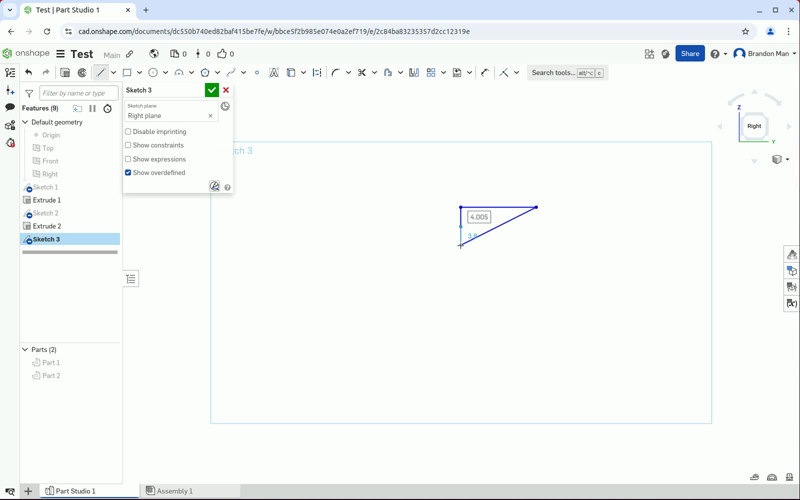
key_up(shift)
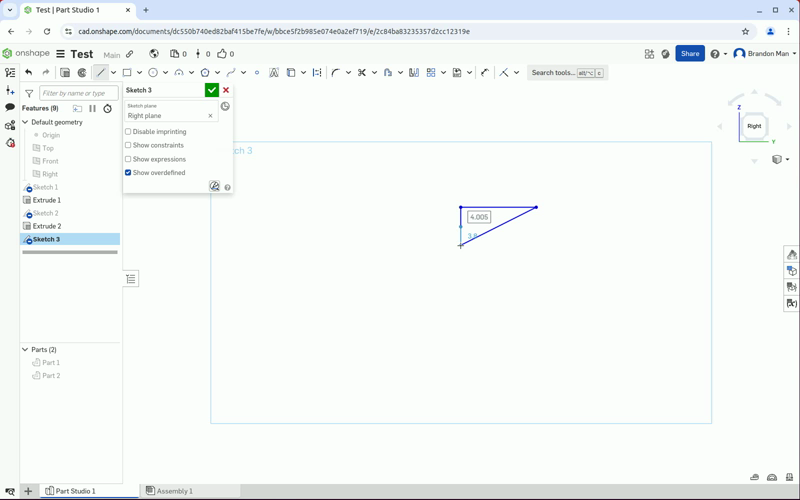
click(460, 245)
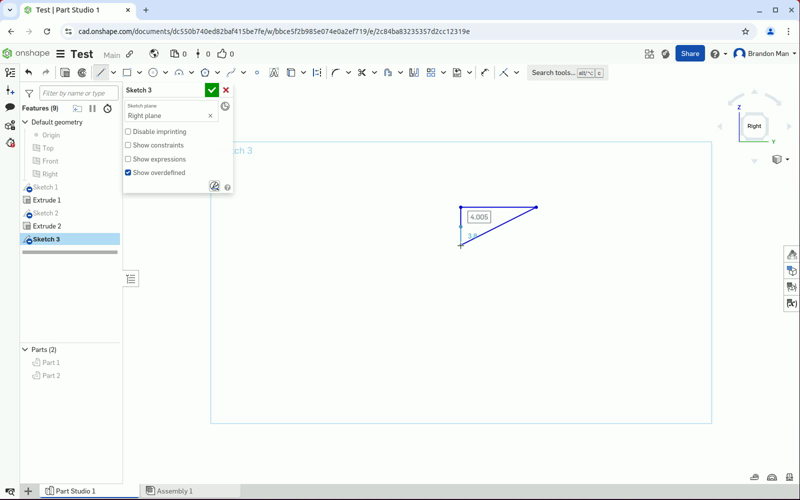
key(esc)
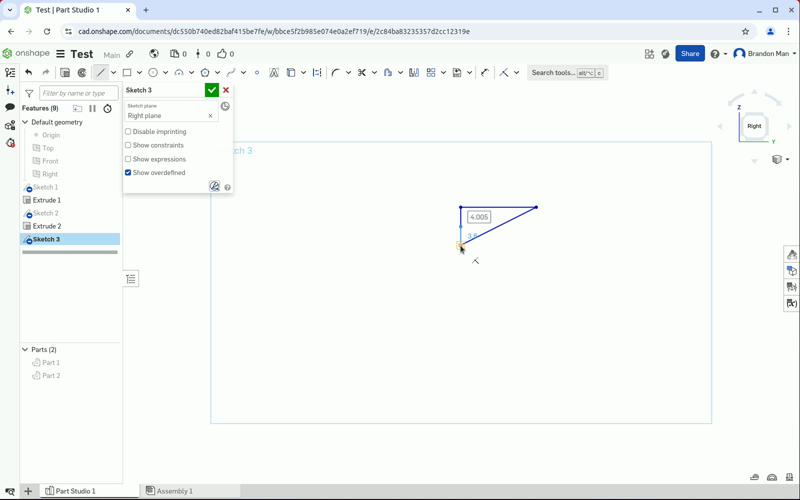
mouse_move(468, 228)
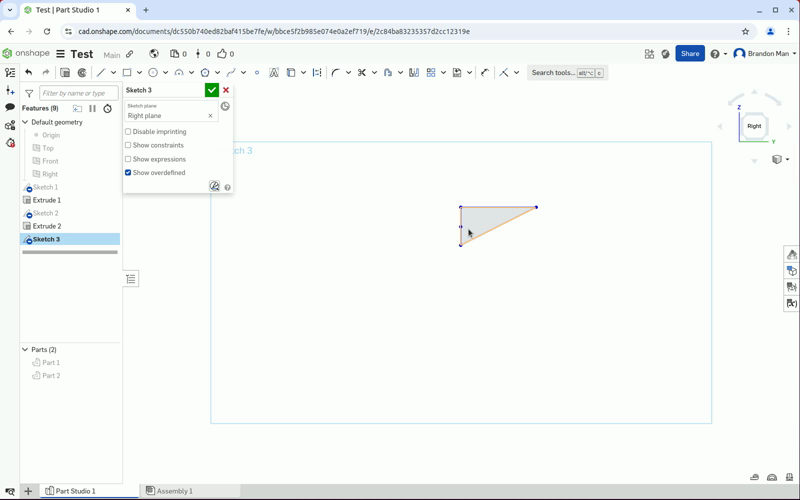
scroll(6)
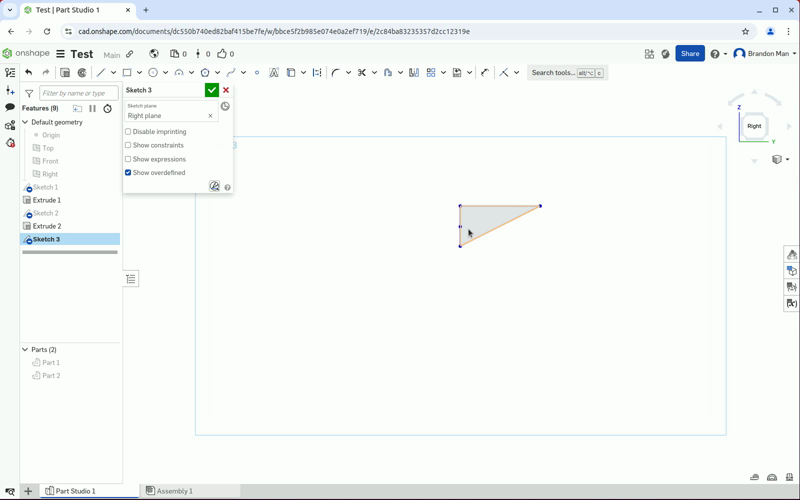
scroll(6)
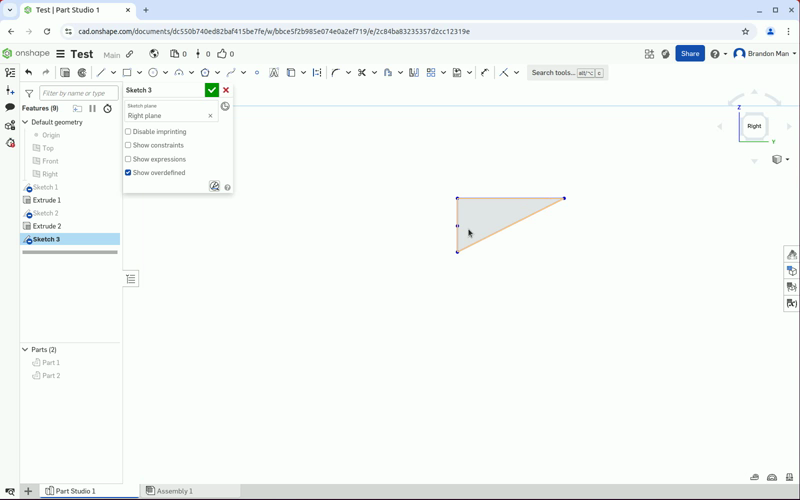
scroll(6)
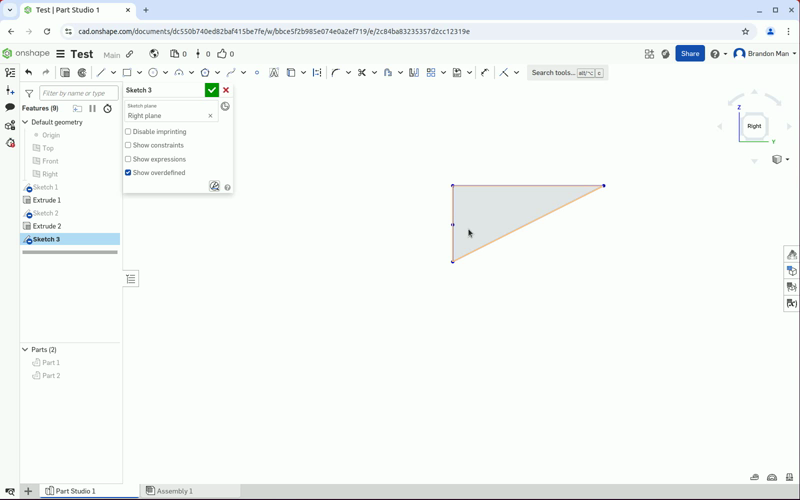
scroll(6)
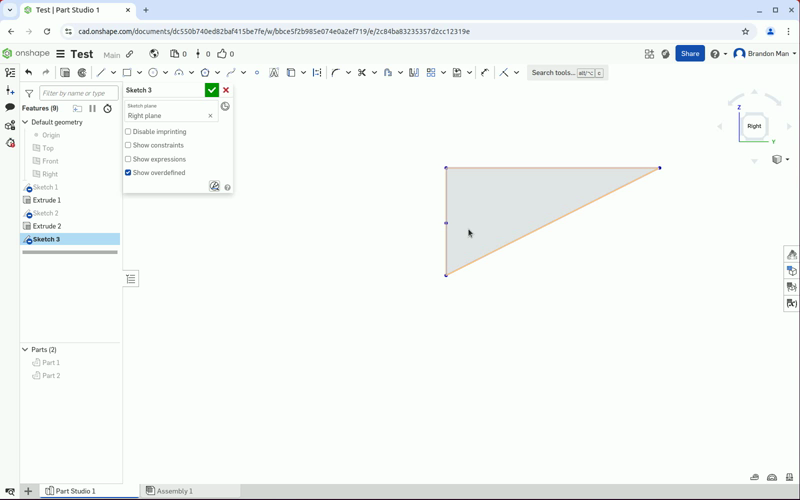
scroll(6)
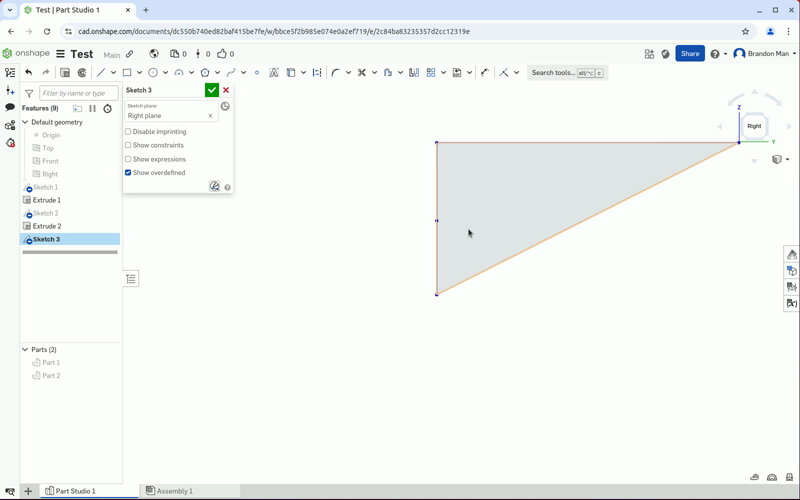
scroll(6)
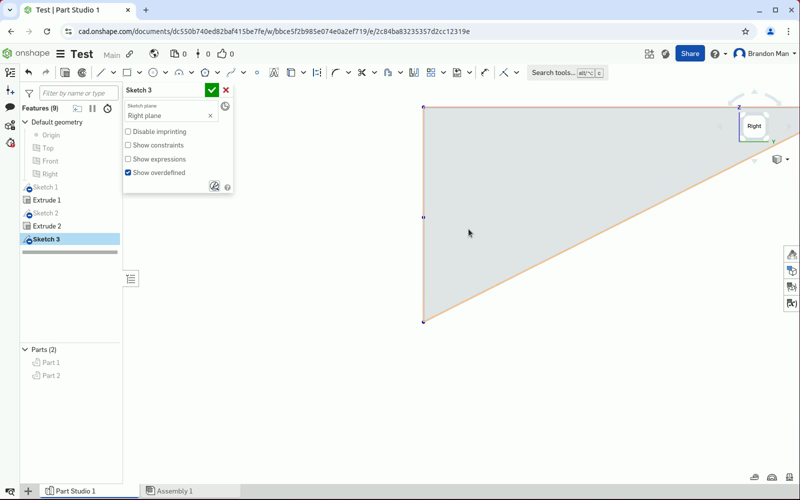
scroll(6)
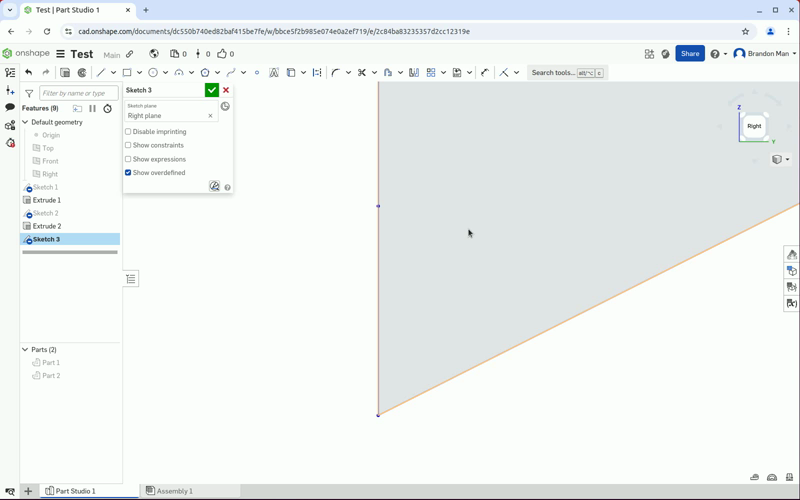
click(468, 228)
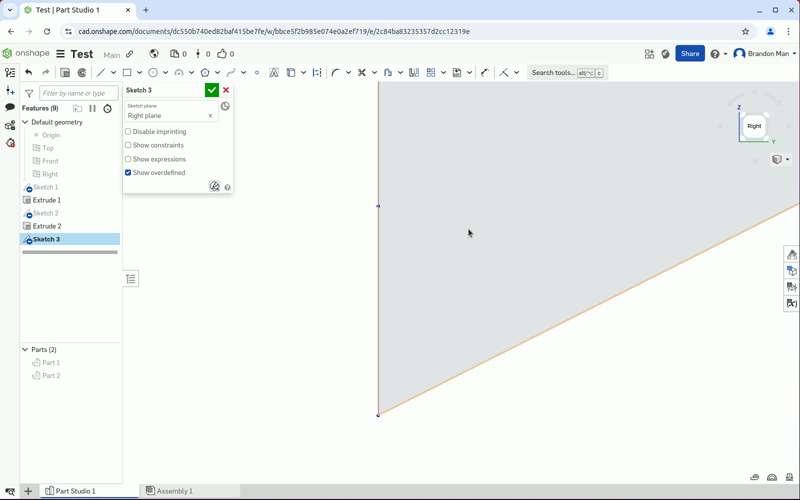
scroll(-6)
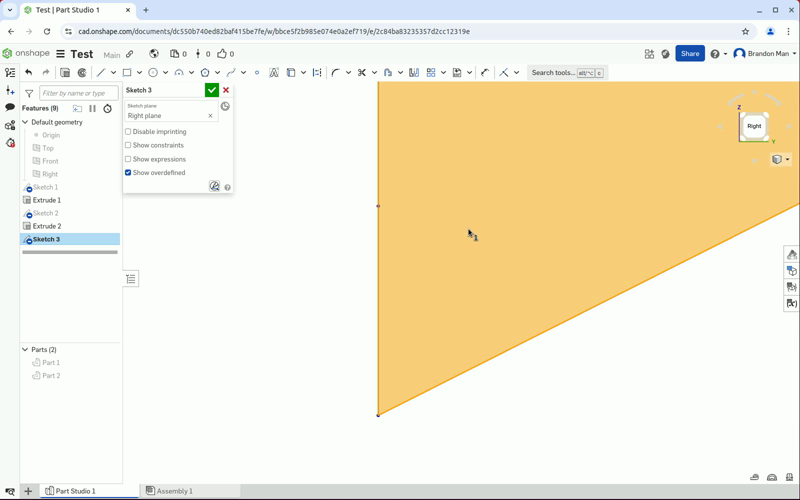
scroll(-6)
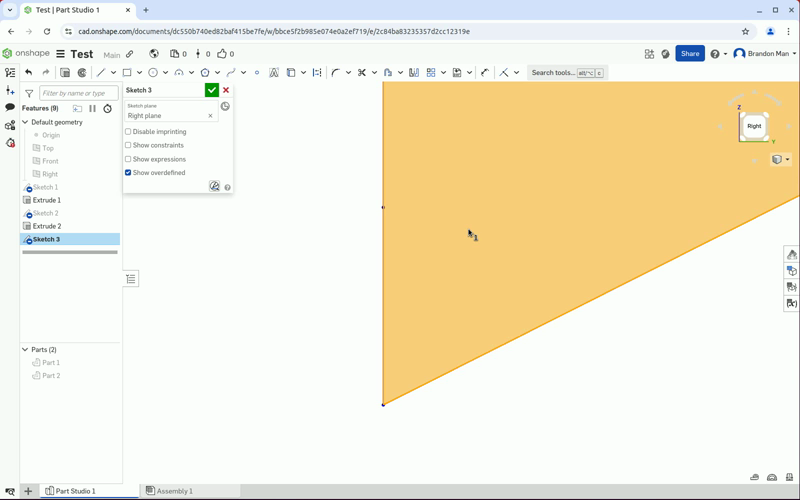
scroll(-6)
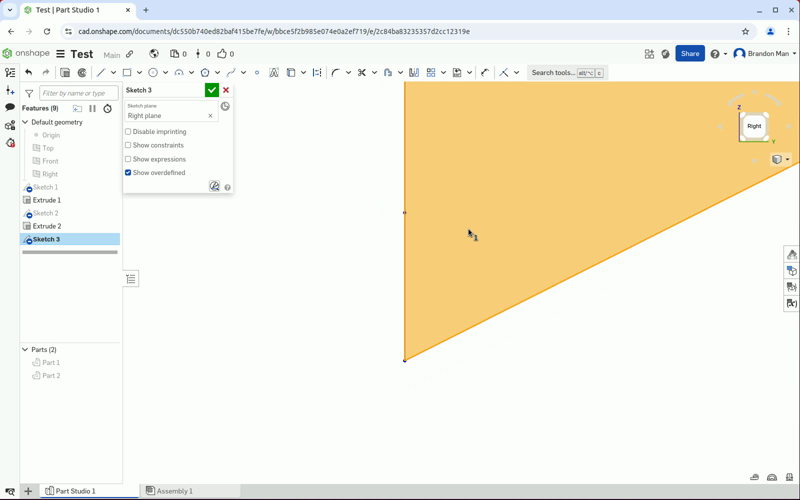
scroll(-6)
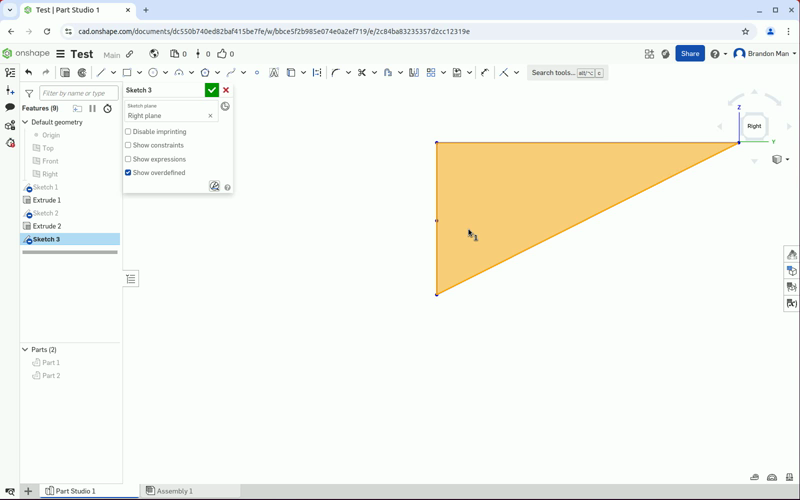
scroll(-6)
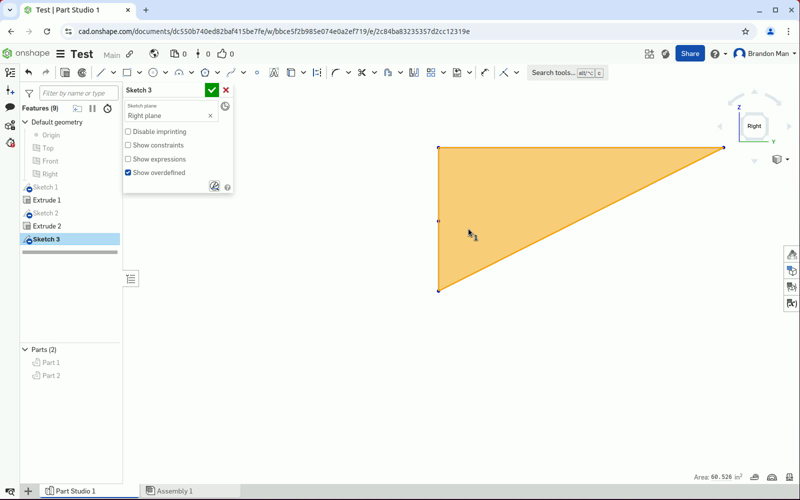
scroll(-6)
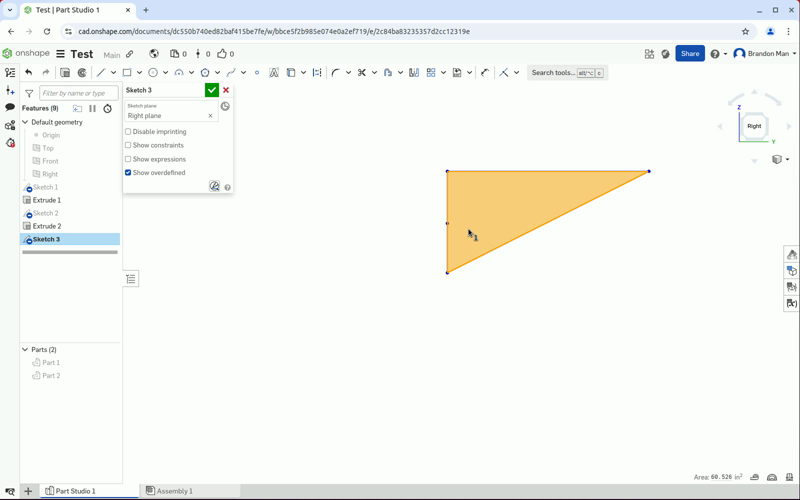
scroll(-6)
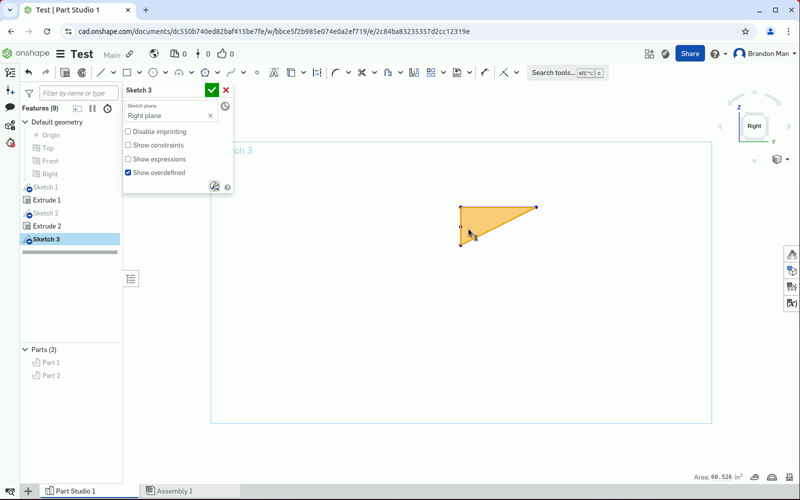
mouse_move(73, 352)
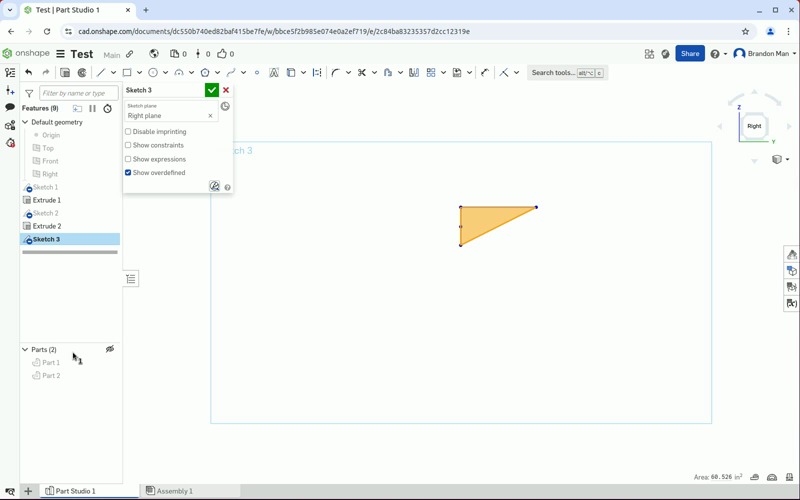
key(shift+y)
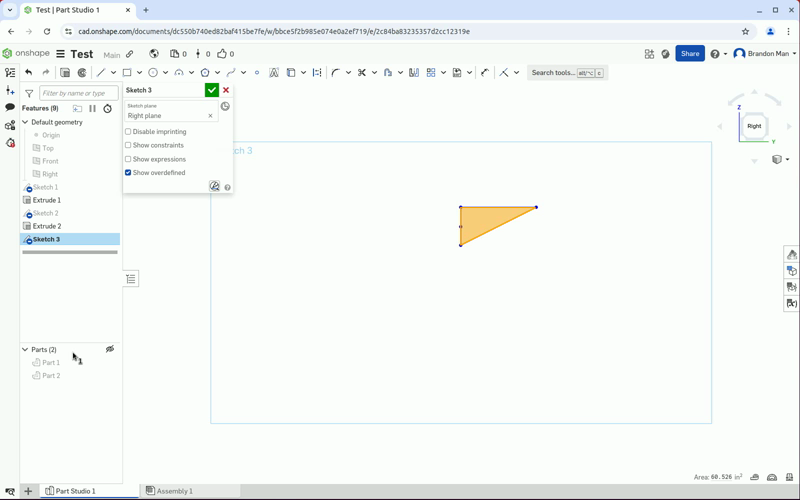
key(shift+e)
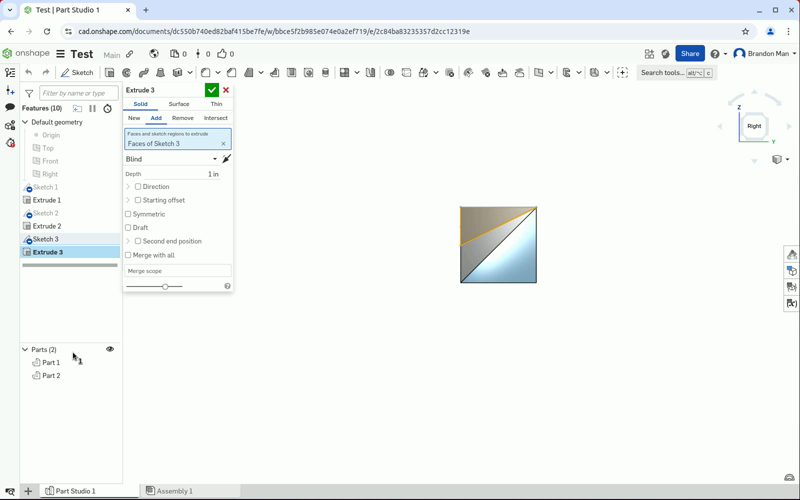
mouse_move(143, 106)
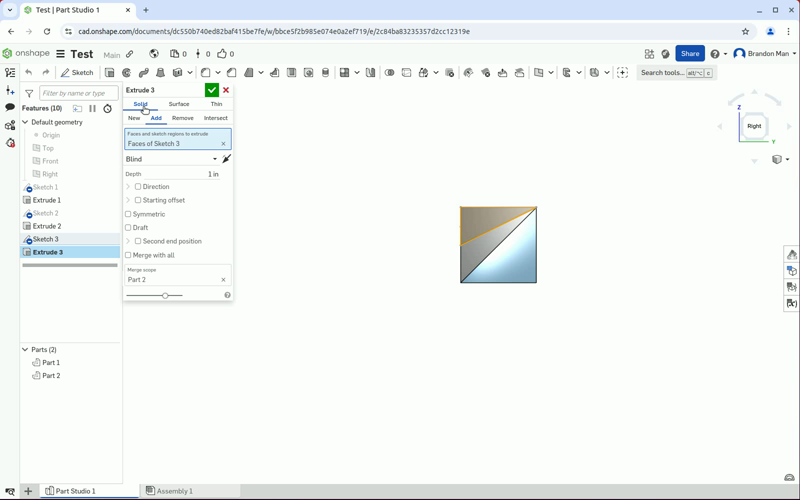
click(143, 106)
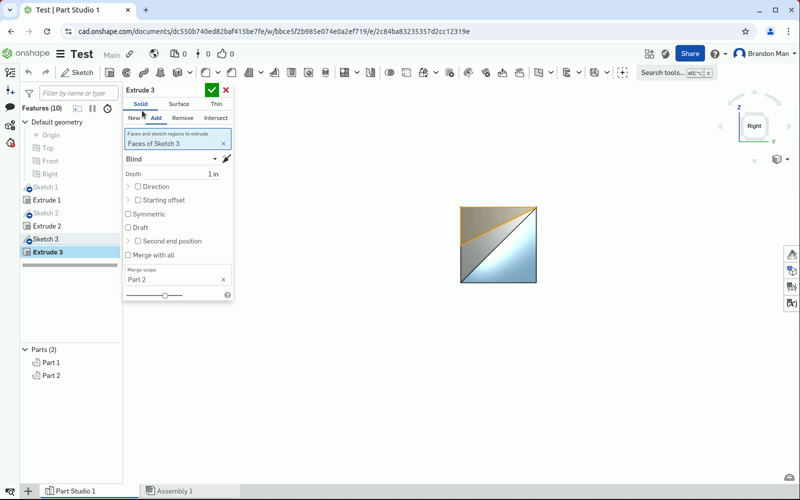
mouse_move(137, 120)
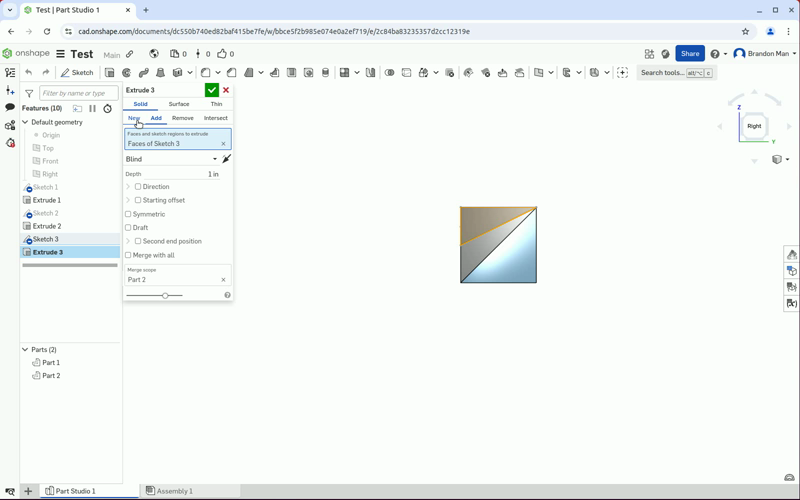
click(137, 120)
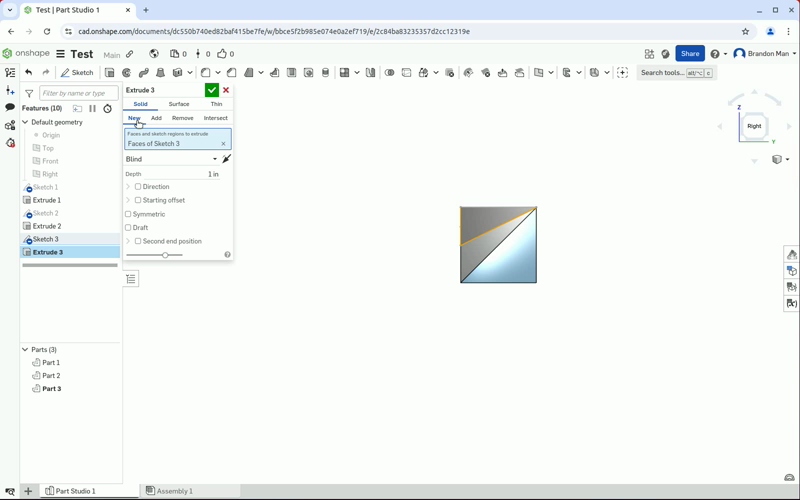
key(tab, 4)
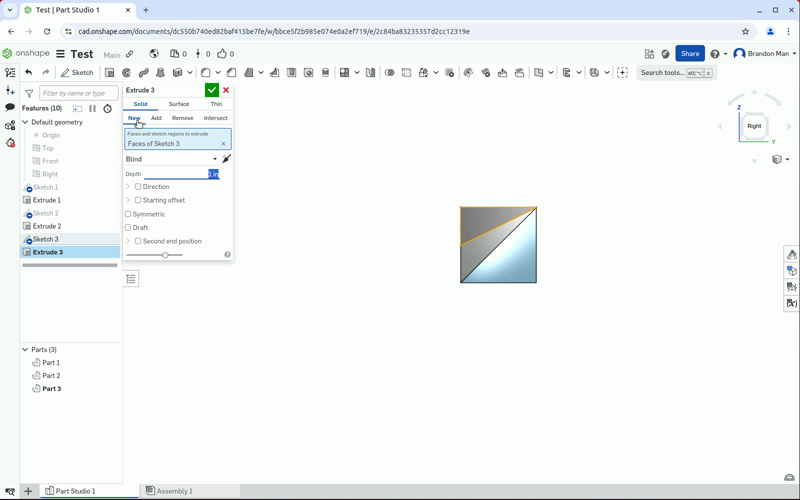
text(3.851)
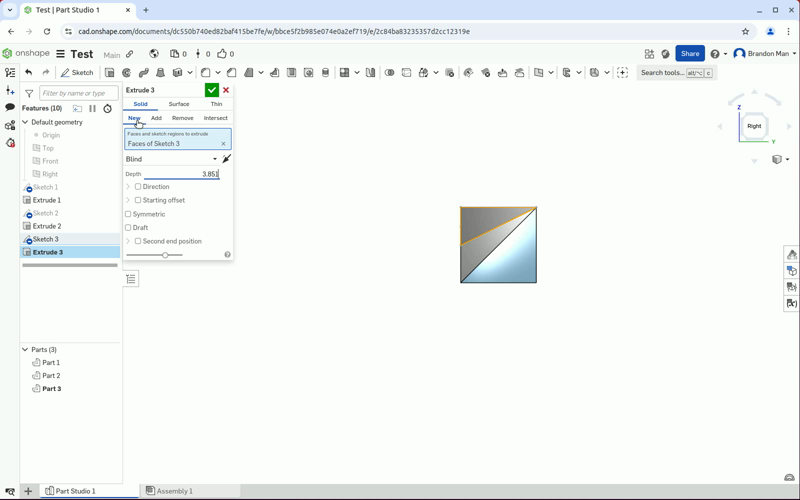
key(enter)
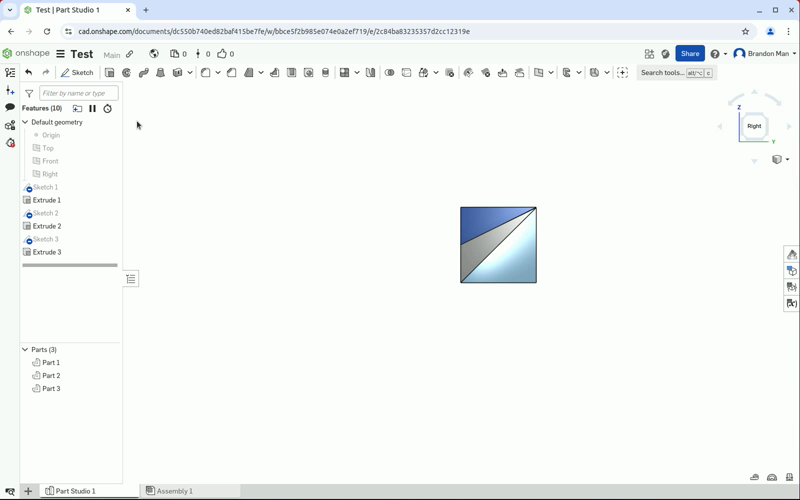
key(shift+h)
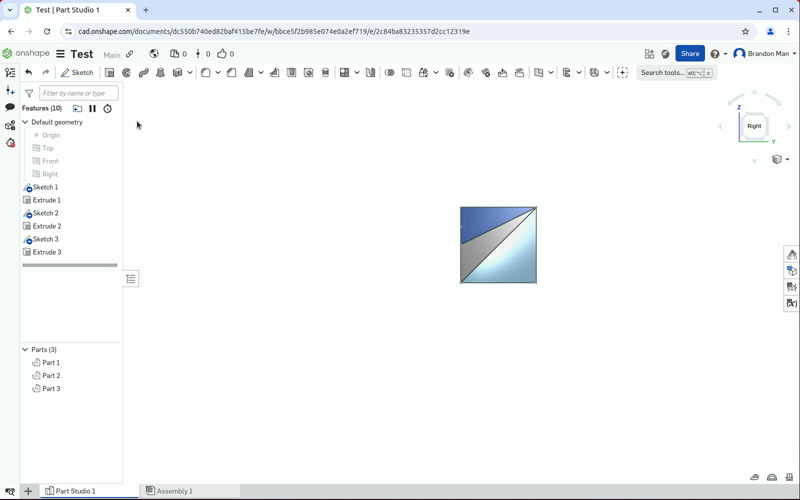
key(shift+h)
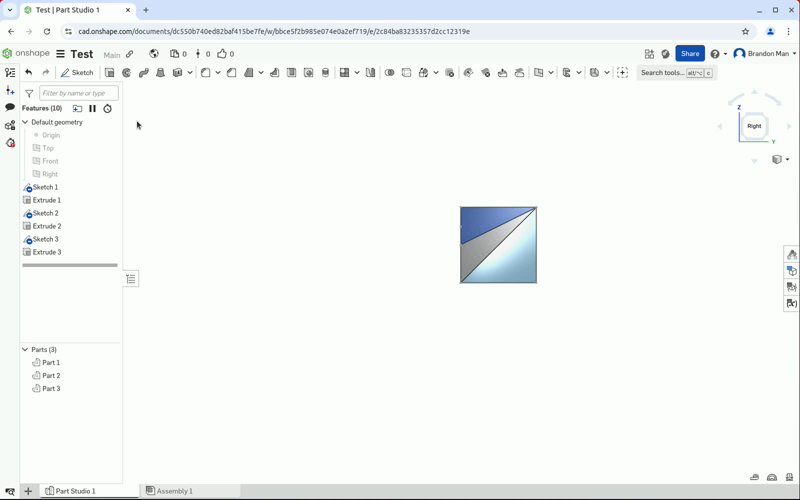
key(shift+7)
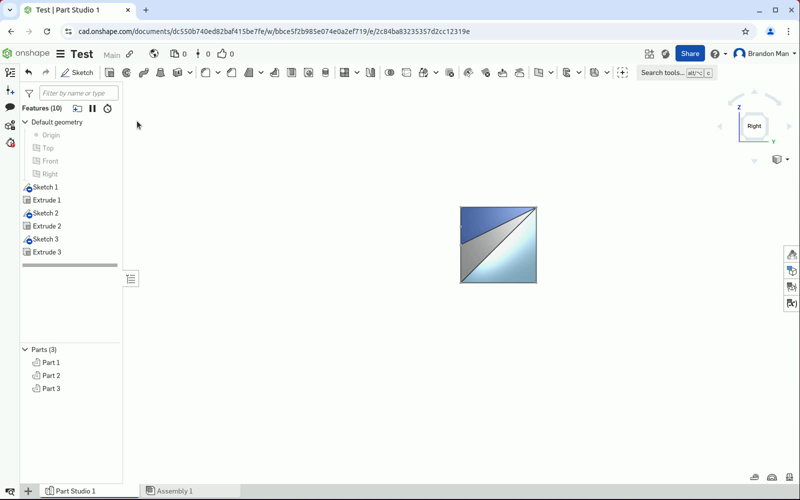
key(right, 2)
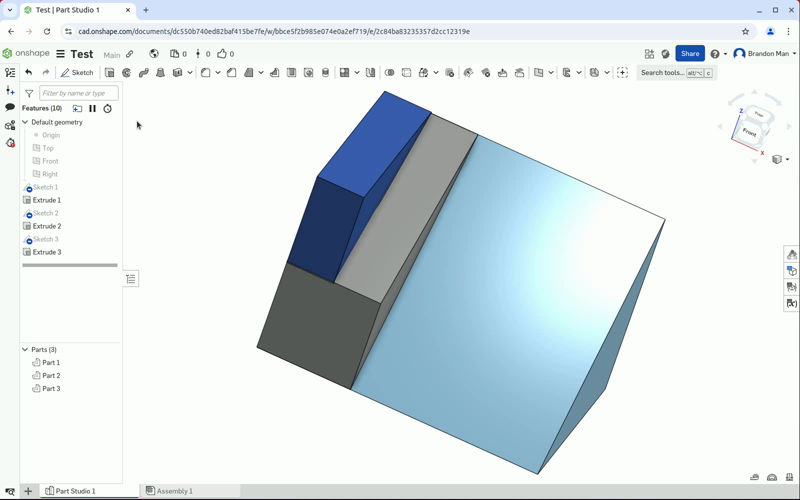
key(down, 2)
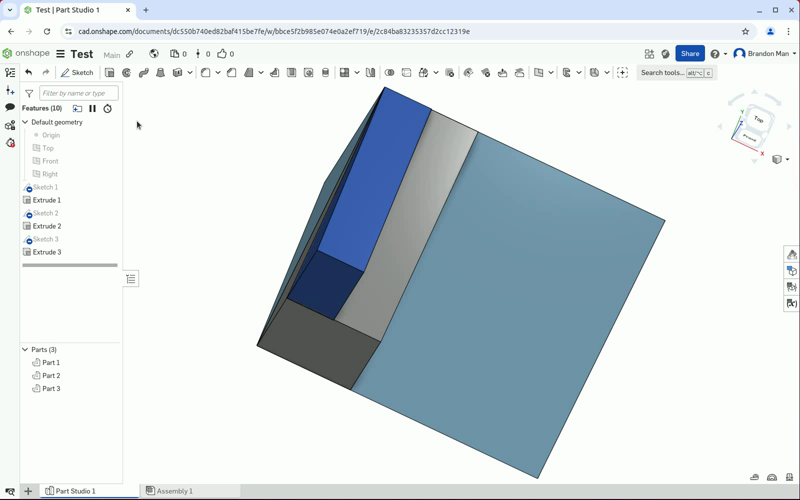
key(up, 2)
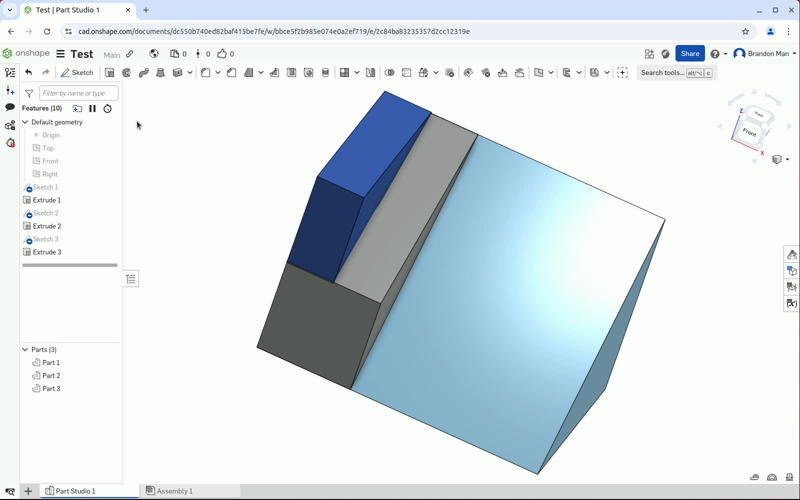
key(left, 2)
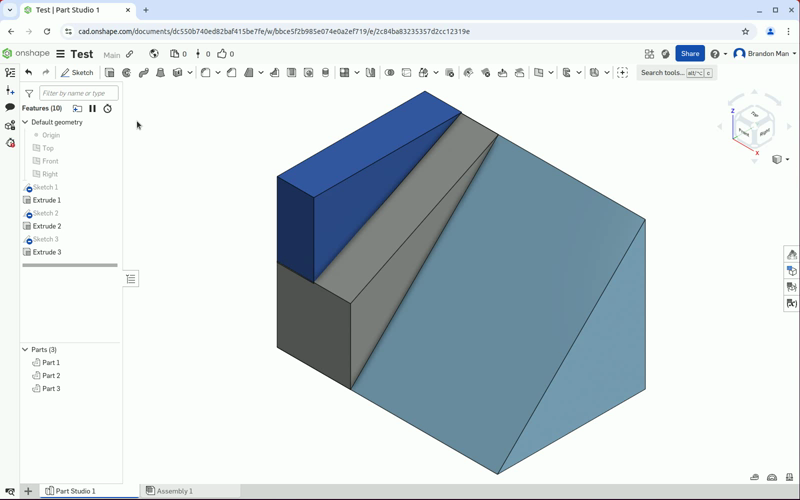
mouse_move(73, 189)
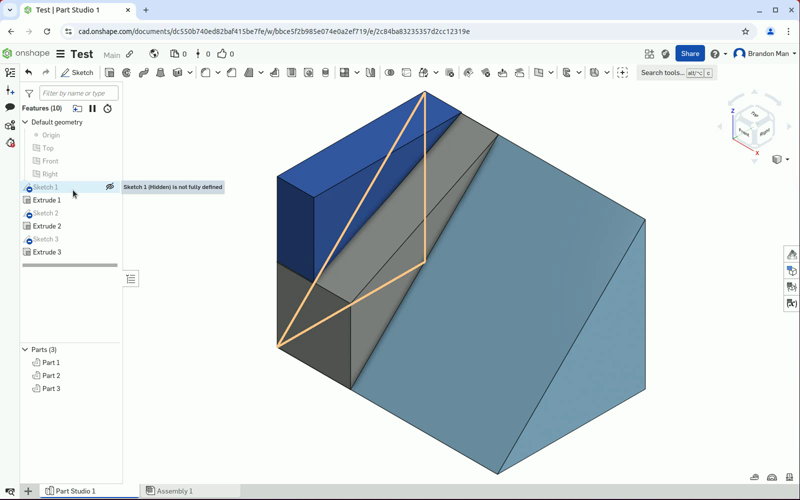
click(73, 189)